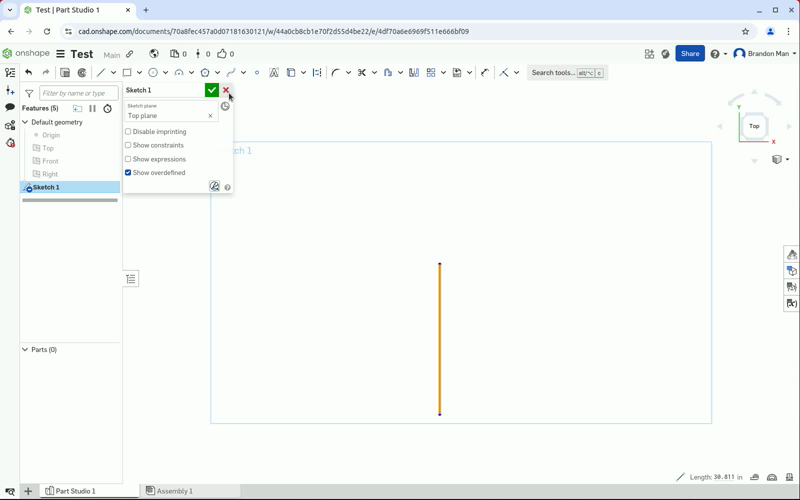
key(shift+h)
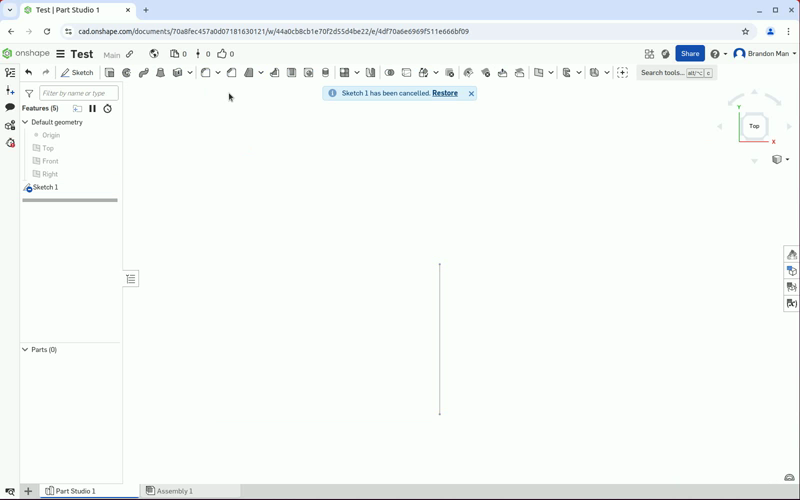
key(shift+s)
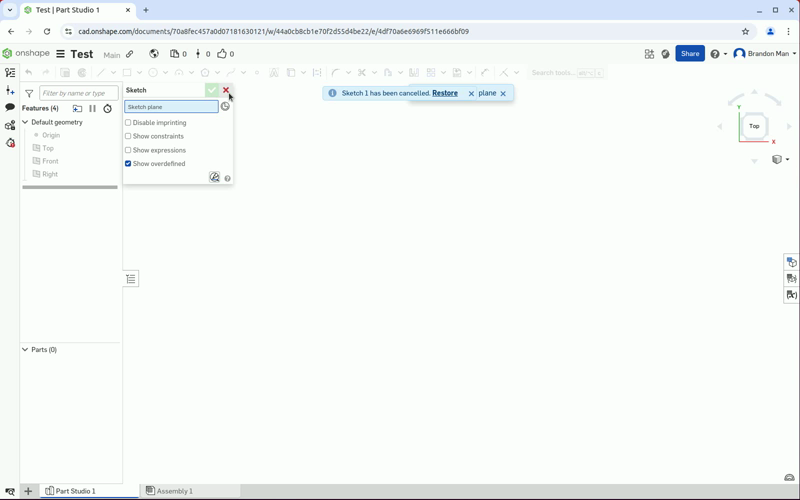
mouse_move(73, 150)
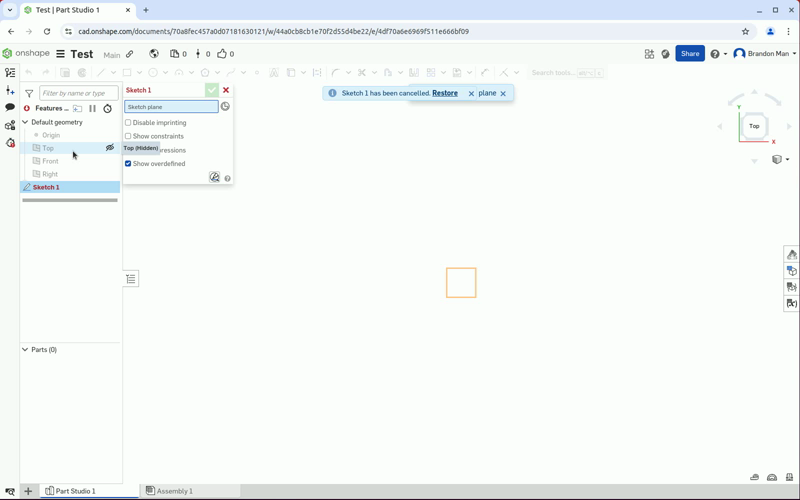
click(73, 150)
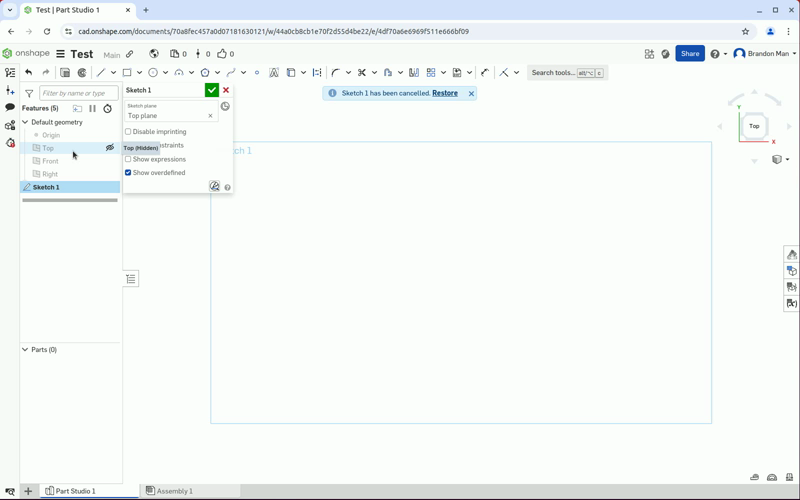
mouse_move(73, 352)
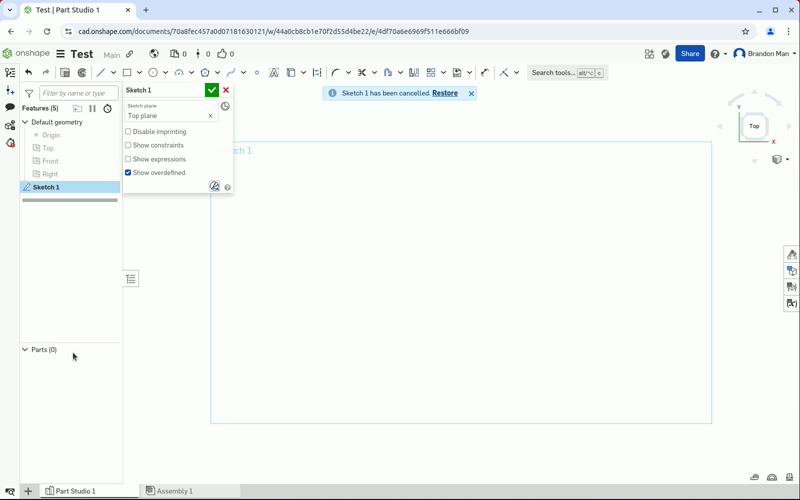
key(y)
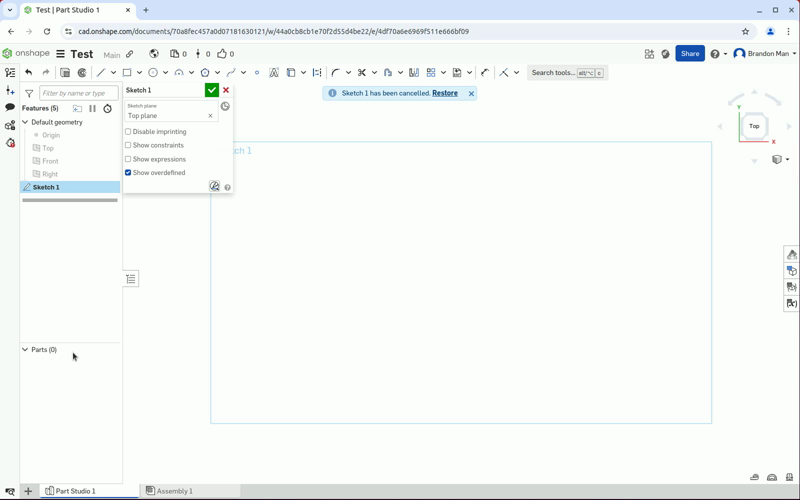
key(a)
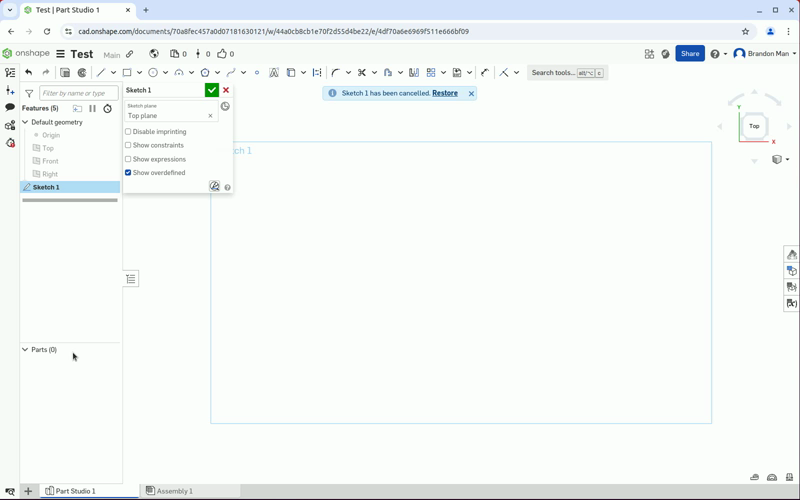
key_down(shift)
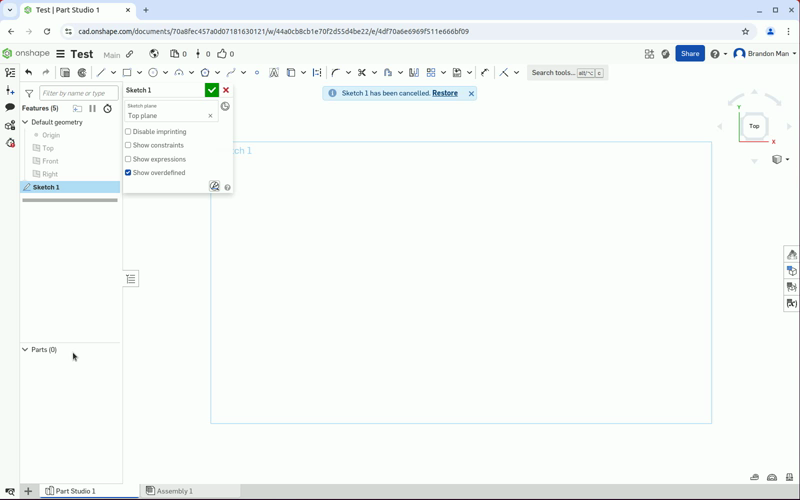
mouse_move(441, 293)
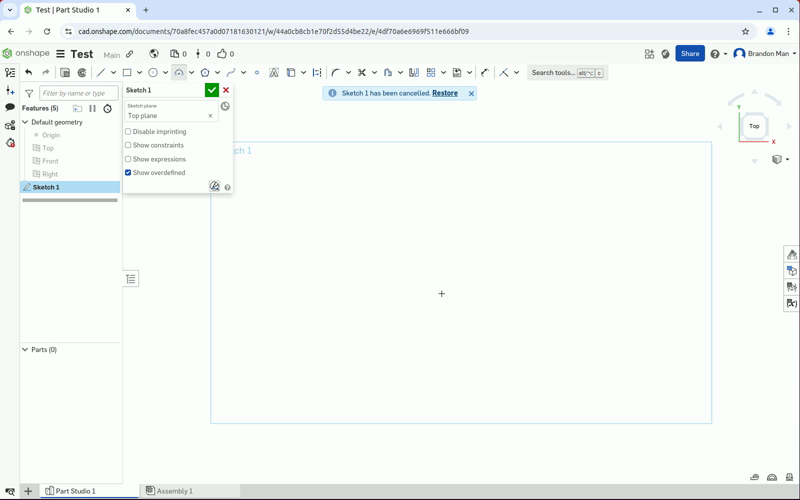
click(441, 293)
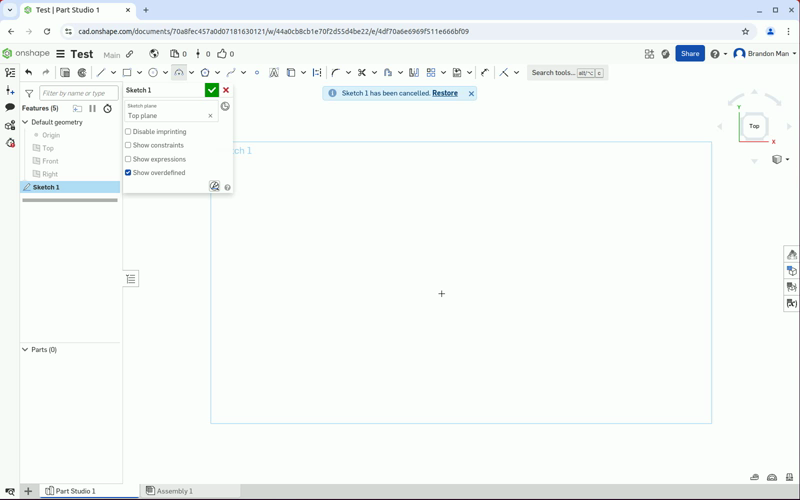
key_up(shift)
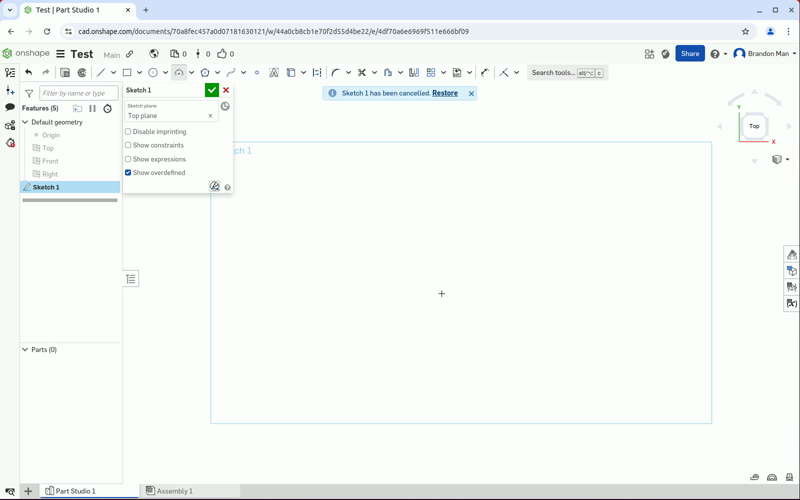
key_down(shift)
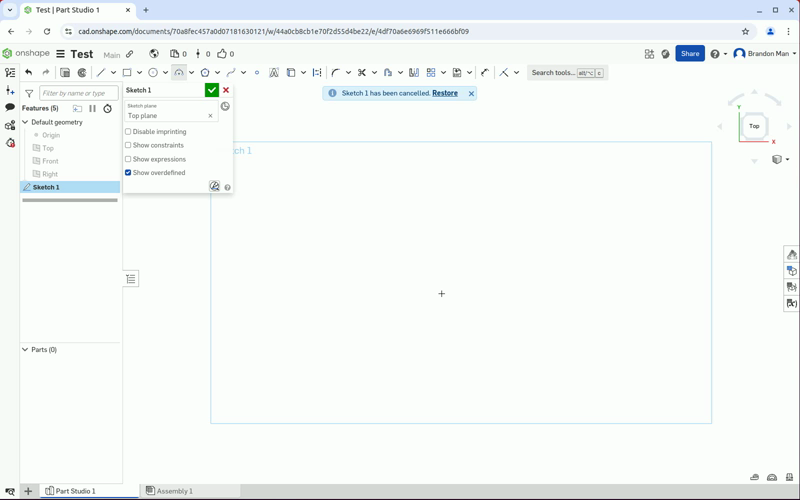
mouse_move(479, 293)
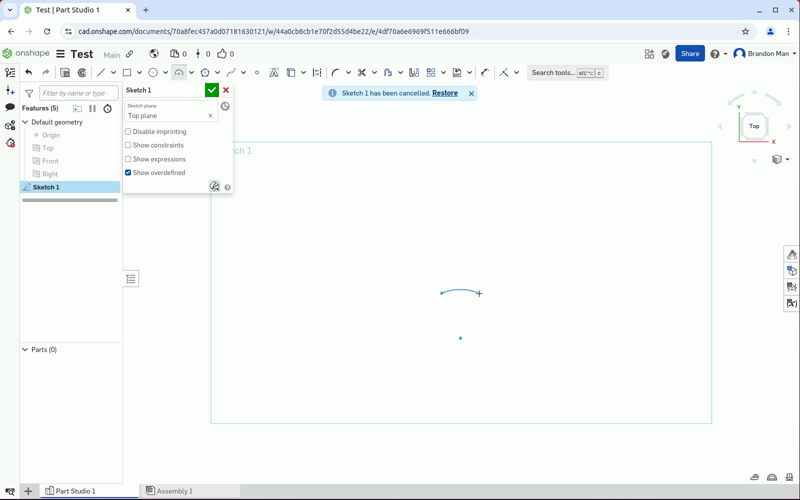
click(479, 293)
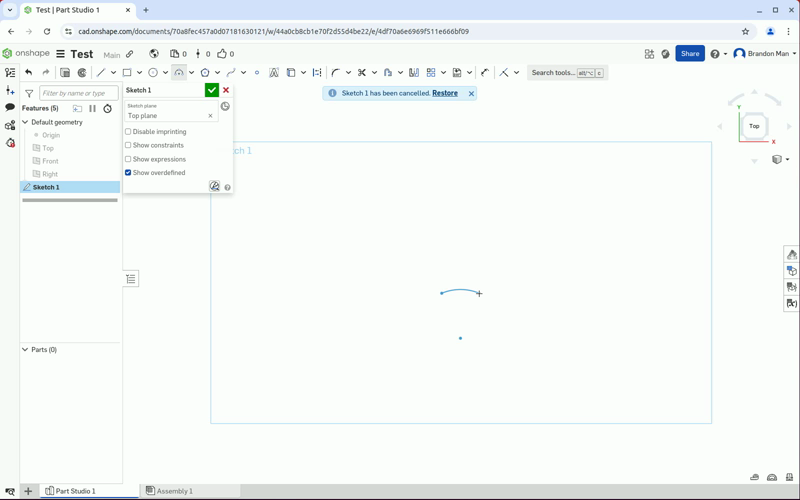
mouse_move(460, 296)
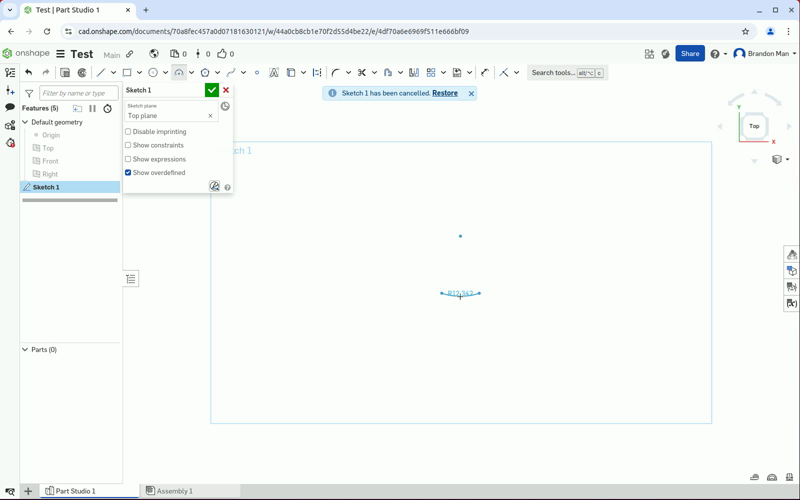
click(460, 296)
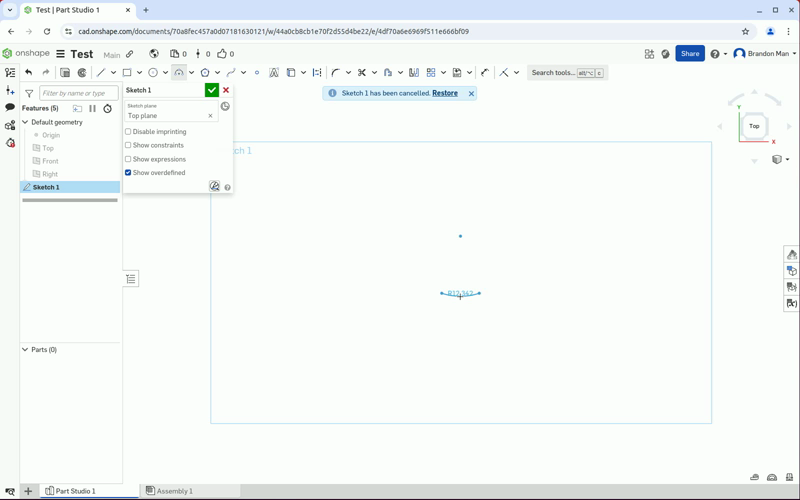
key_up(shift)
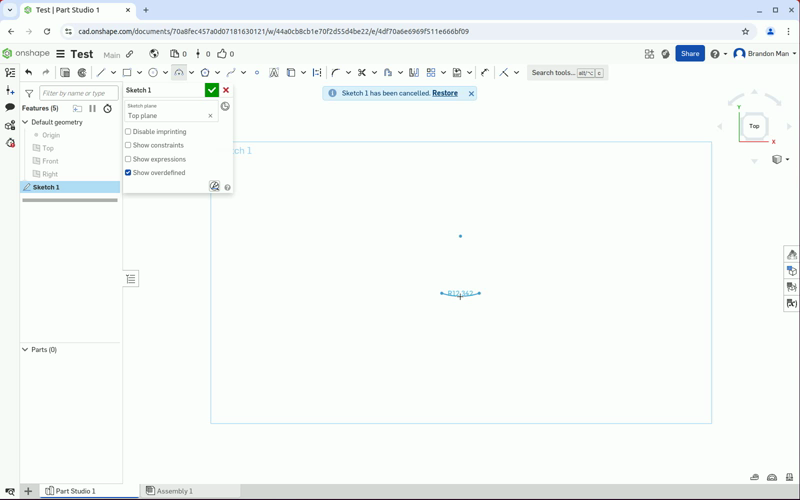
key(esc)
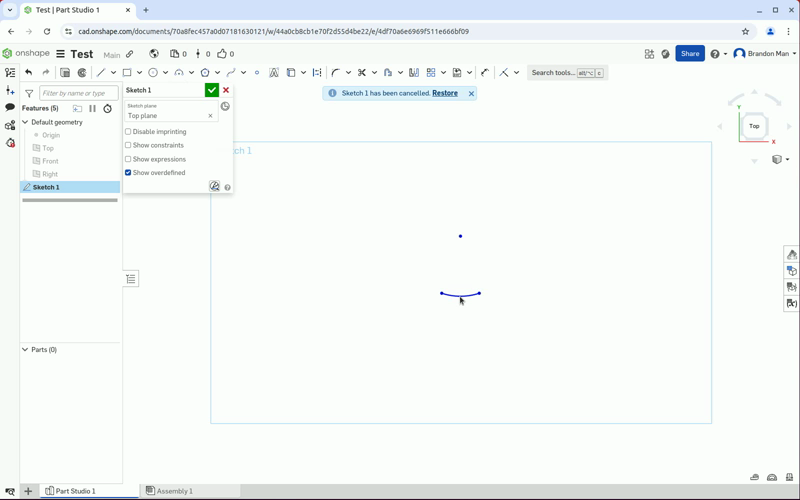
key(l)
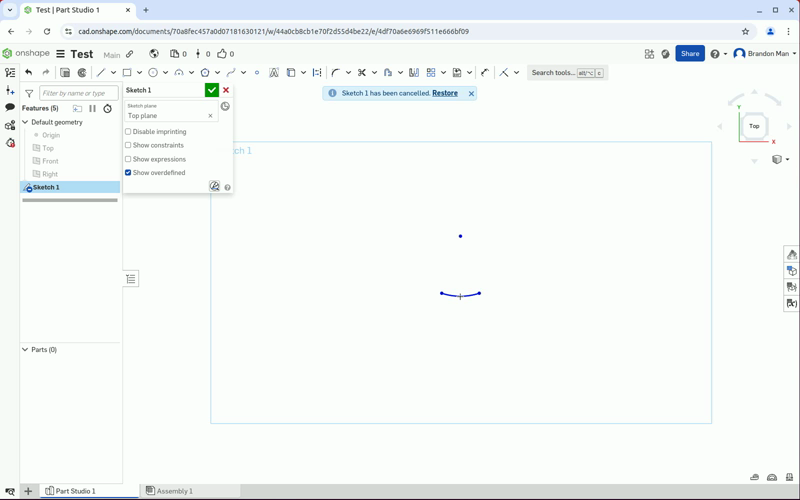
mouse_move(479, 293)
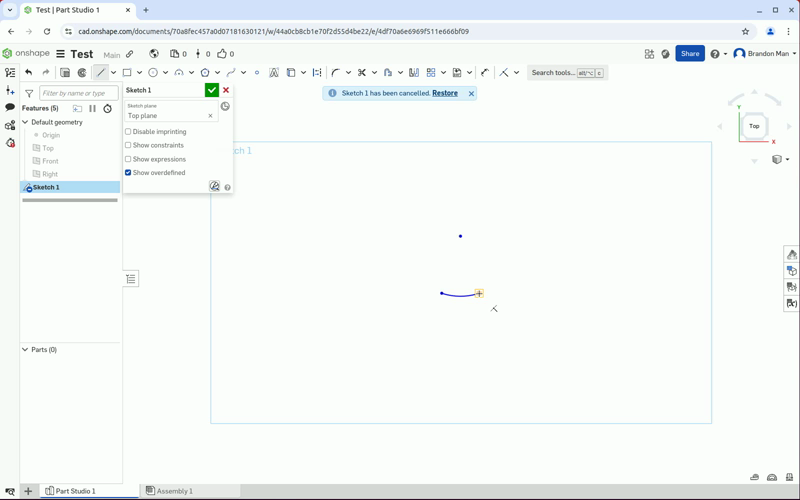
click(479, 293)
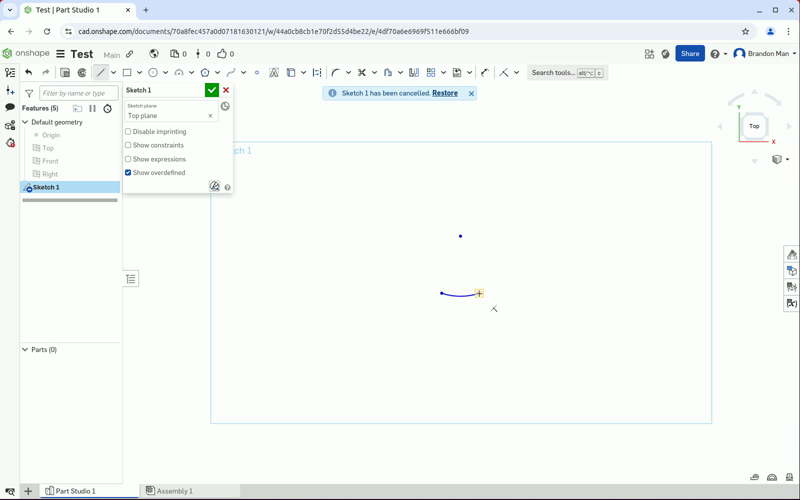
key_down(shift)
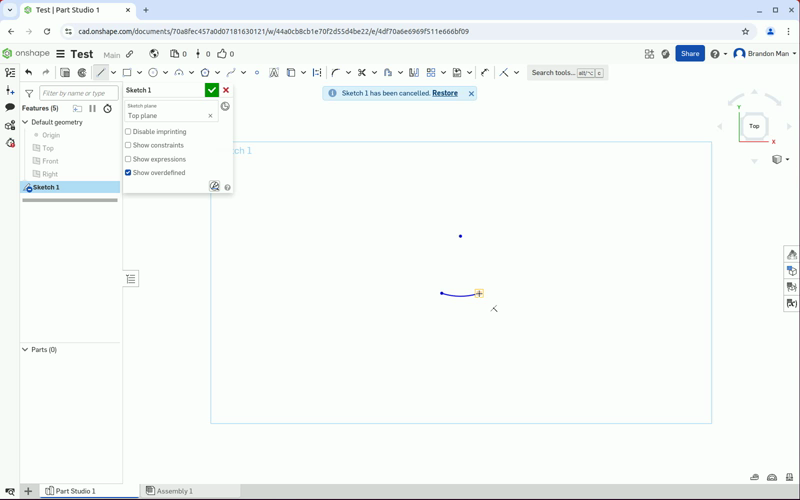
mouse_move(509, 293)
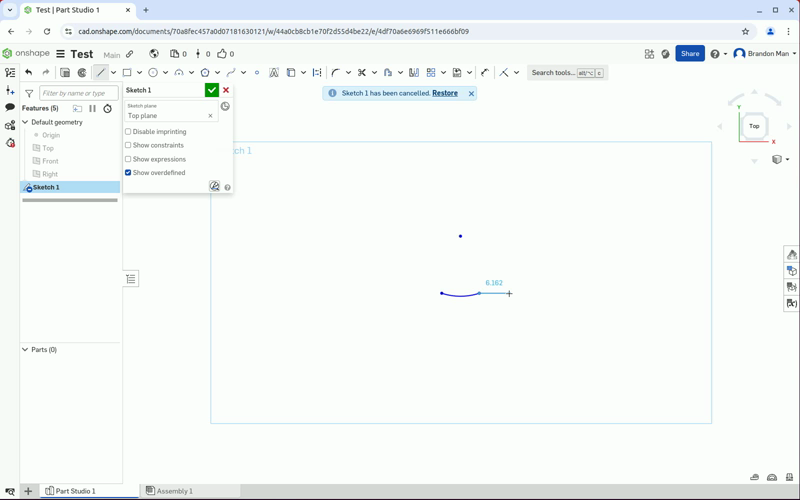
mouse_move(479, 254)
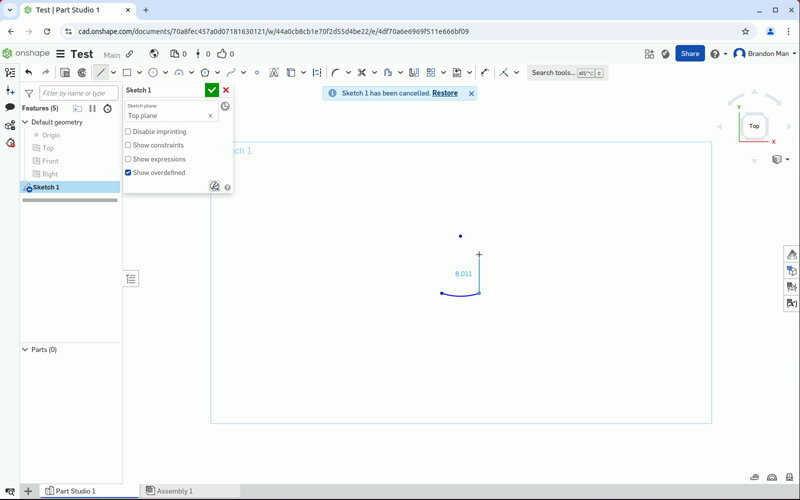
click(479, 254)
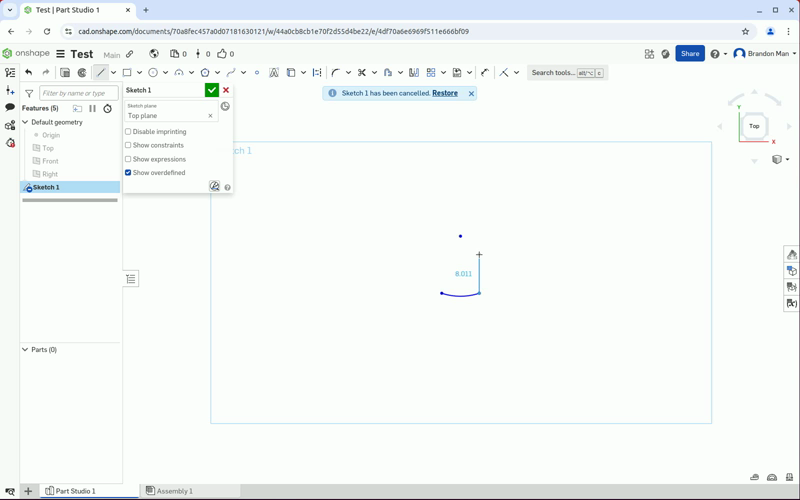
key_up(shift)
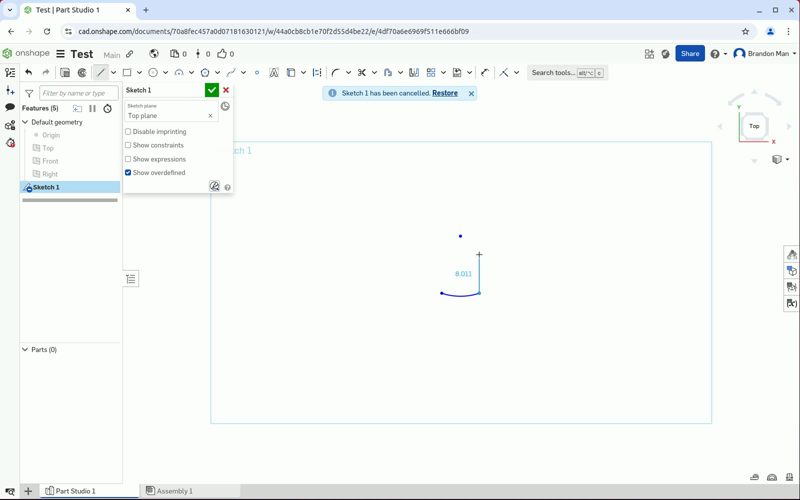
key_down(shift)
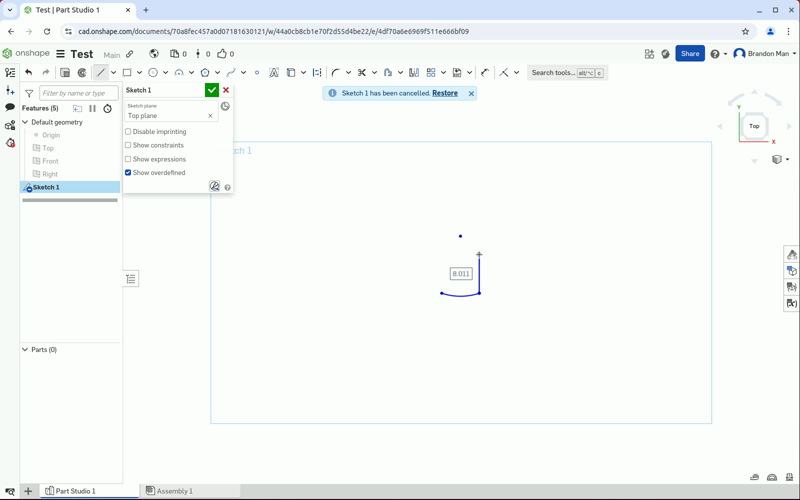
mouse_move(509, 254)
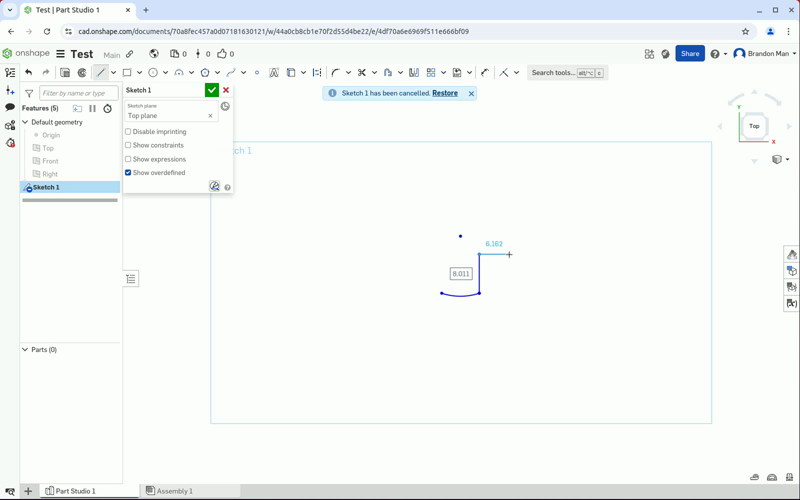
mouse_move(441, 254)
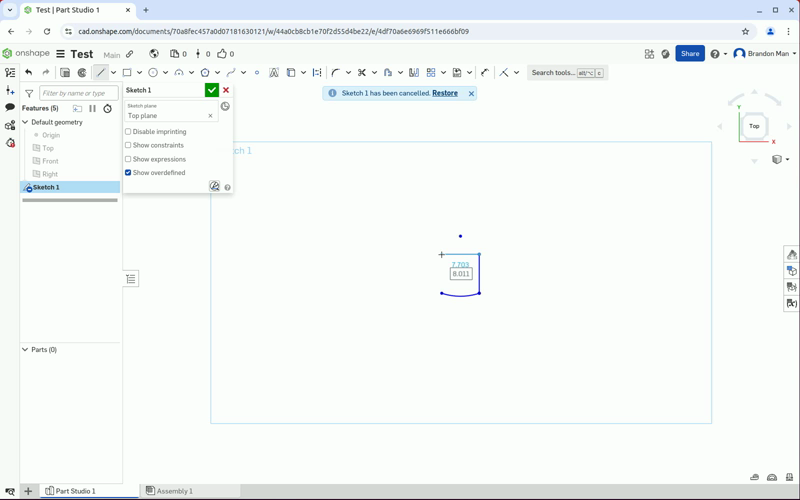
click(441, 254)
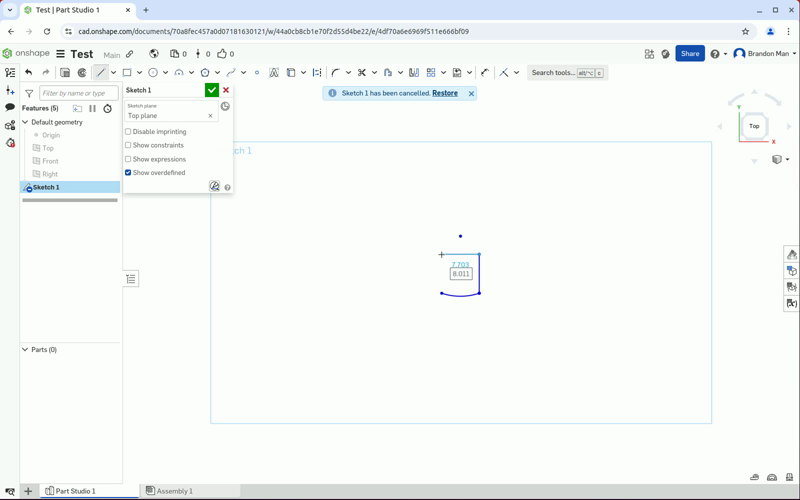
key_up(shift)
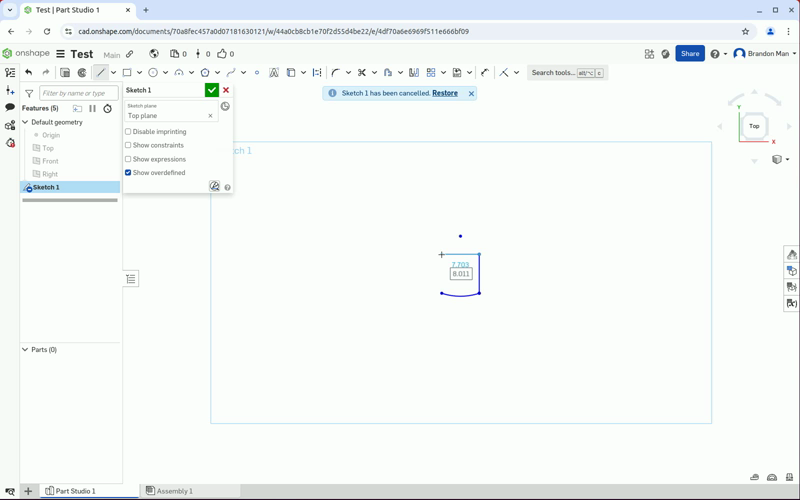
mouse_move(471, 254)
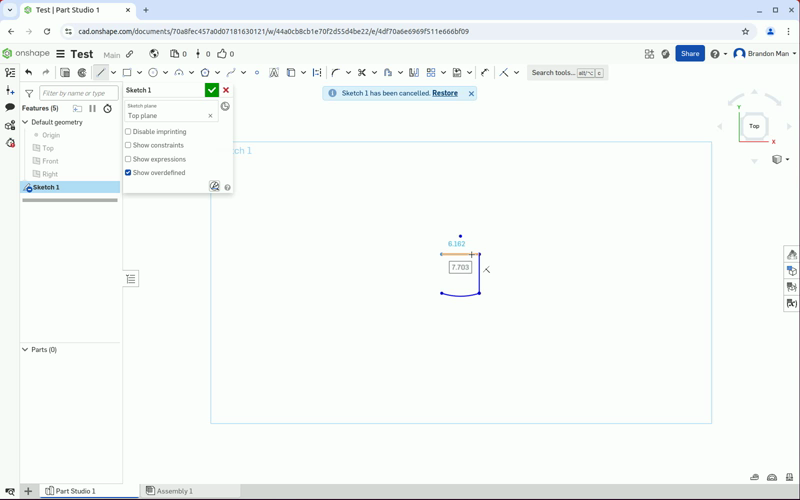
key_down(shift)
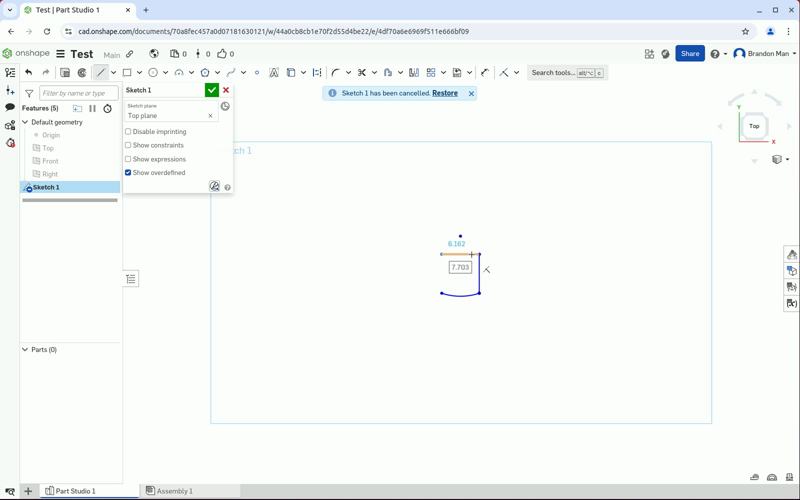
mouse_move(441, 293)
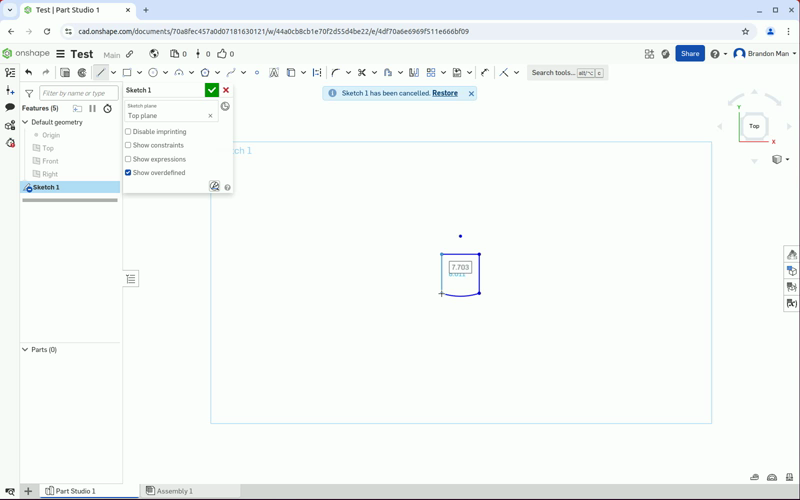
key_up(shift)
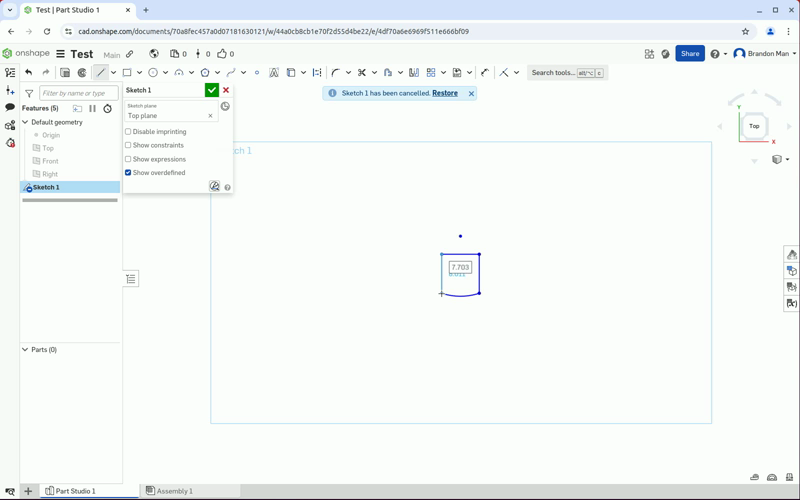
click(441, 293)
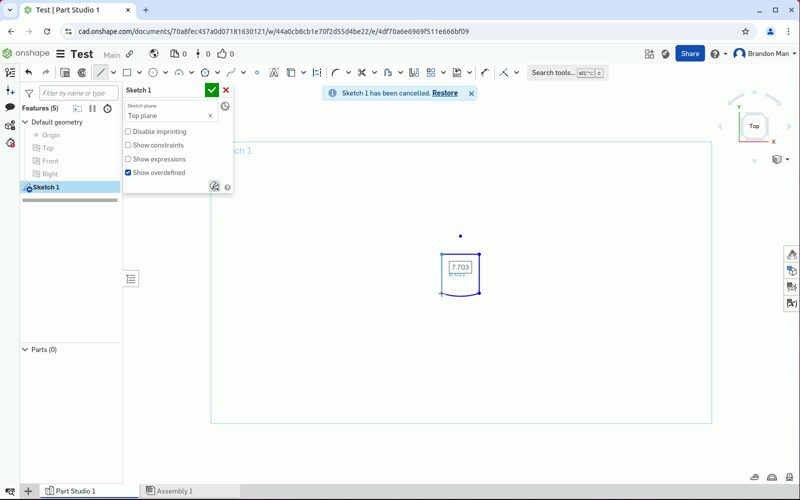
key(esc)
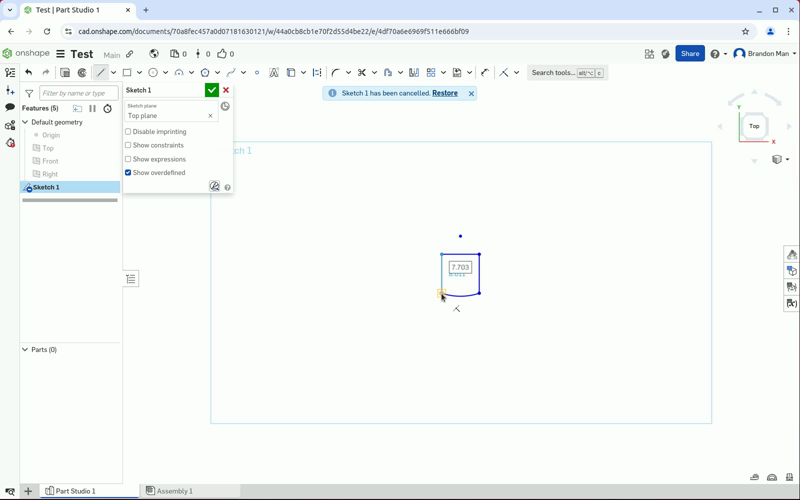
mouse_move(477, 270)
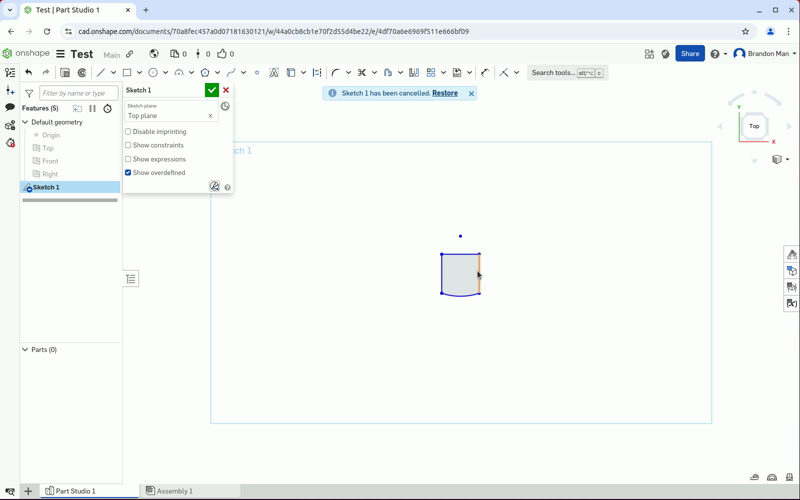
scroll(6)
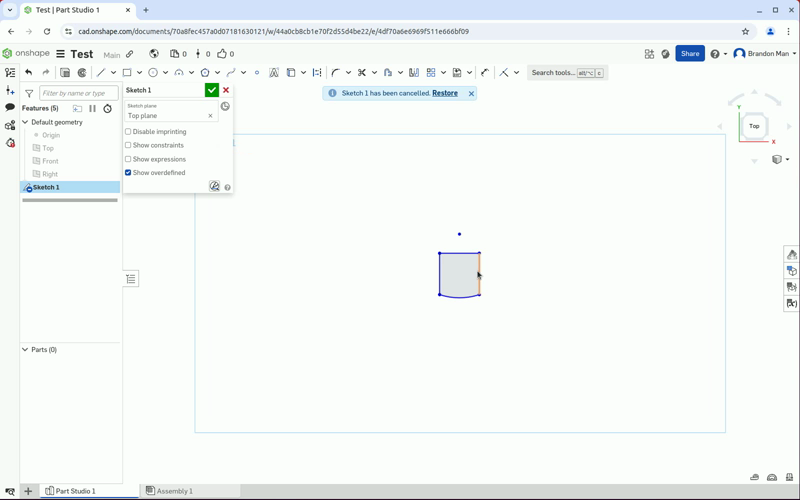
scroll(6)
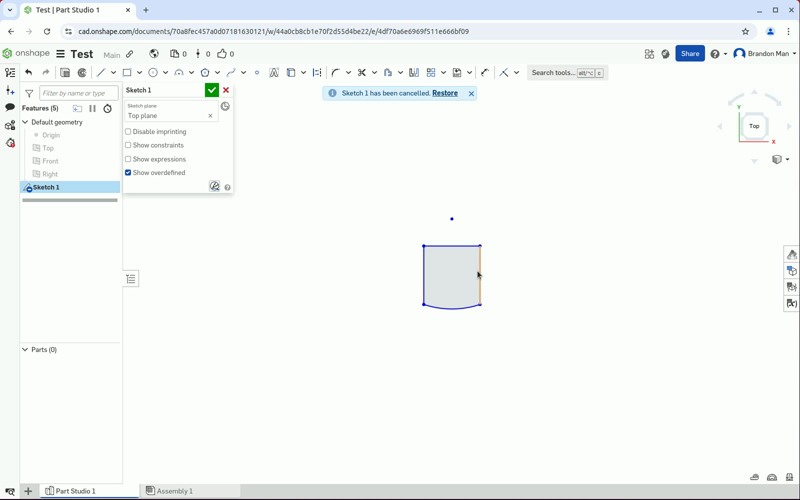
scroll(6)
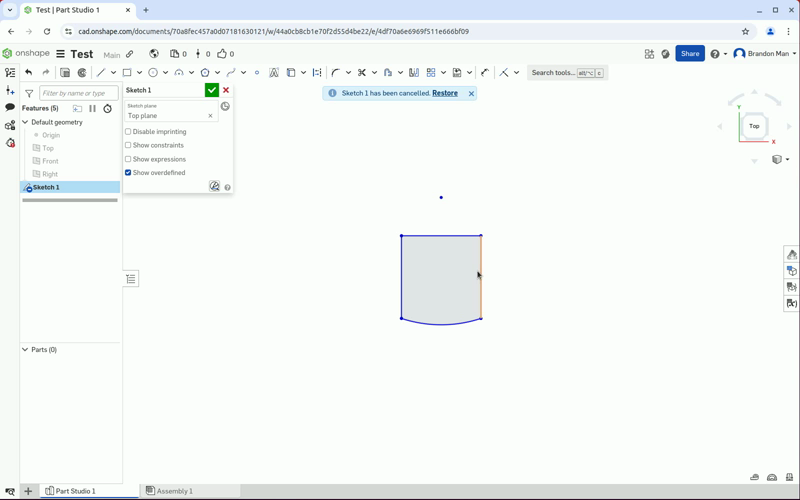
scroll(6)
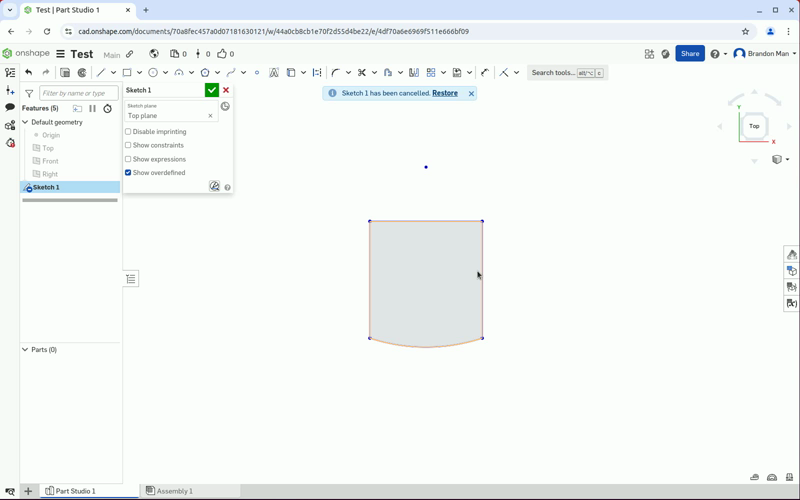
scroll(6)
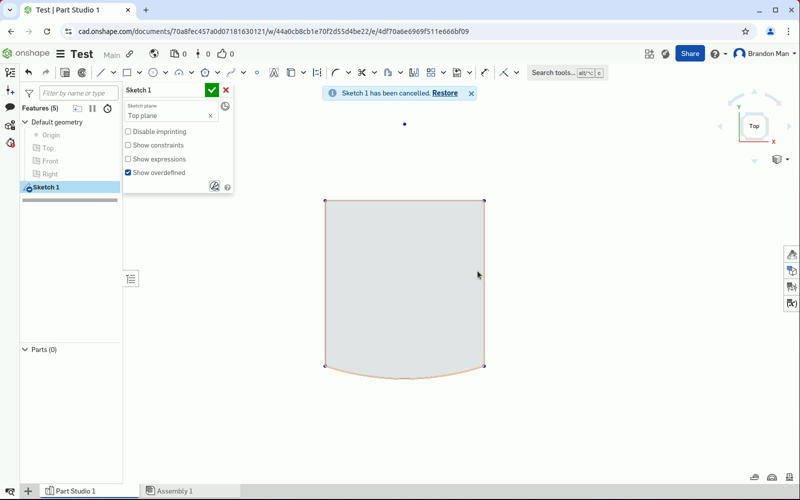
scroll(6)
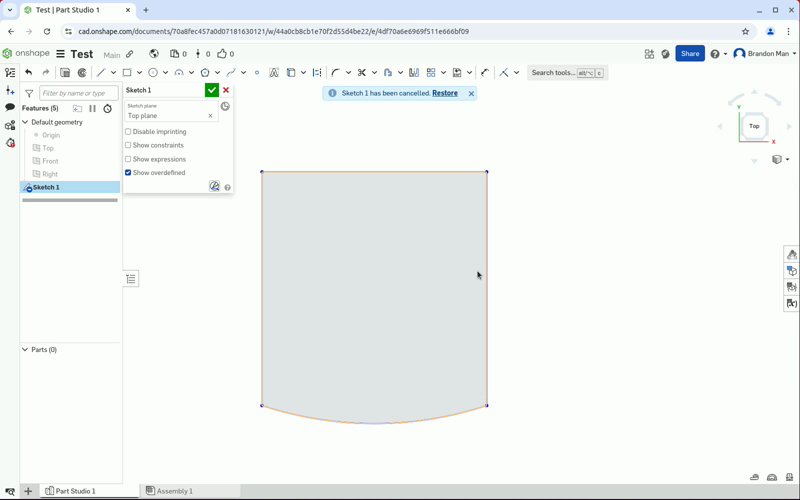
scroll(6)
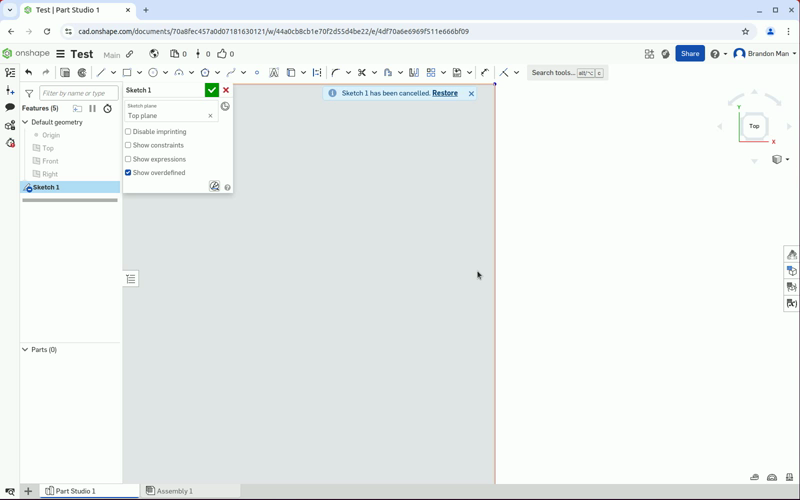
click(477, 270)
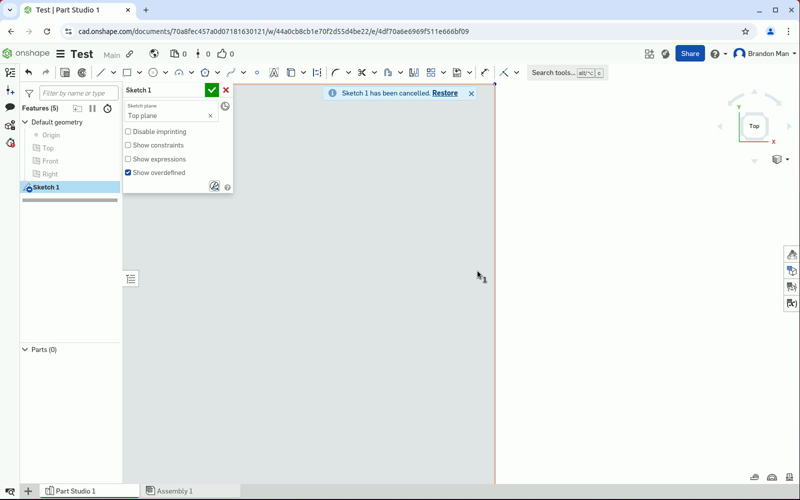
scroll(-6)
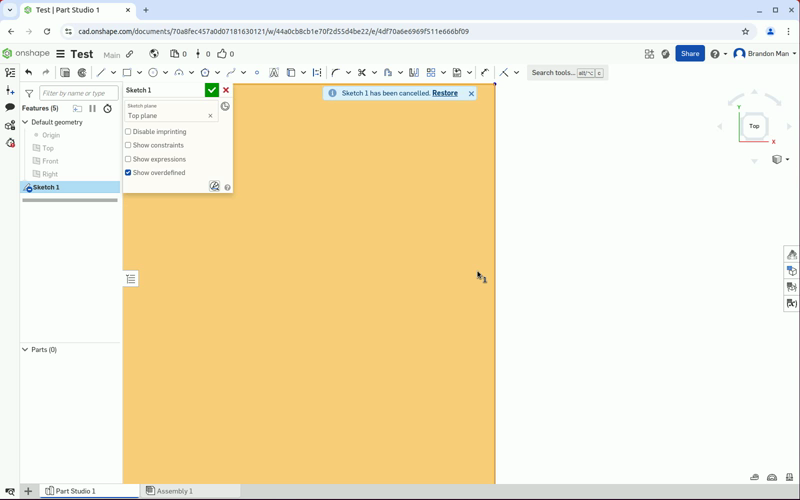
scroll(-6)
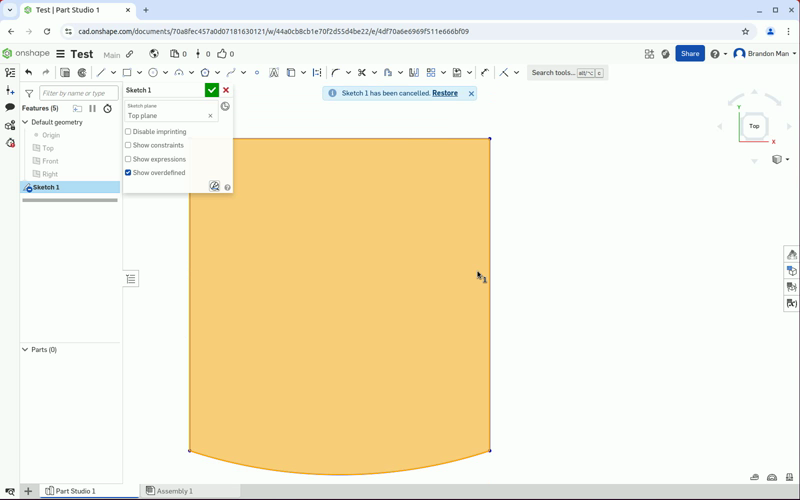
scroll(-6)
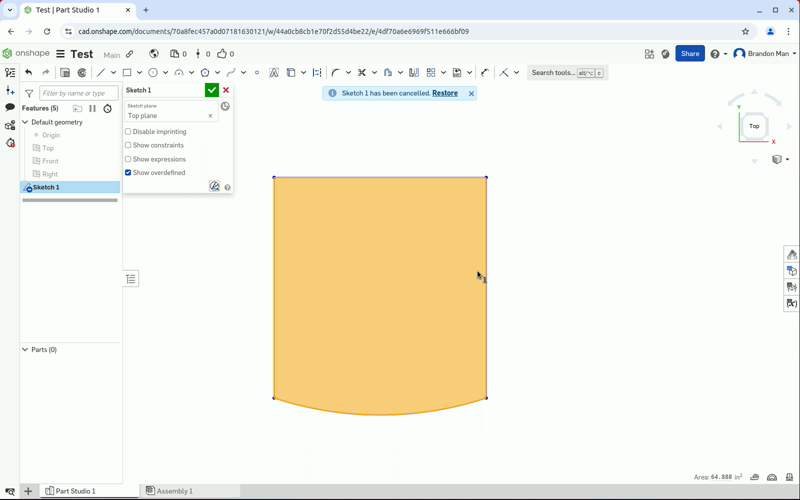
scroll(-6)
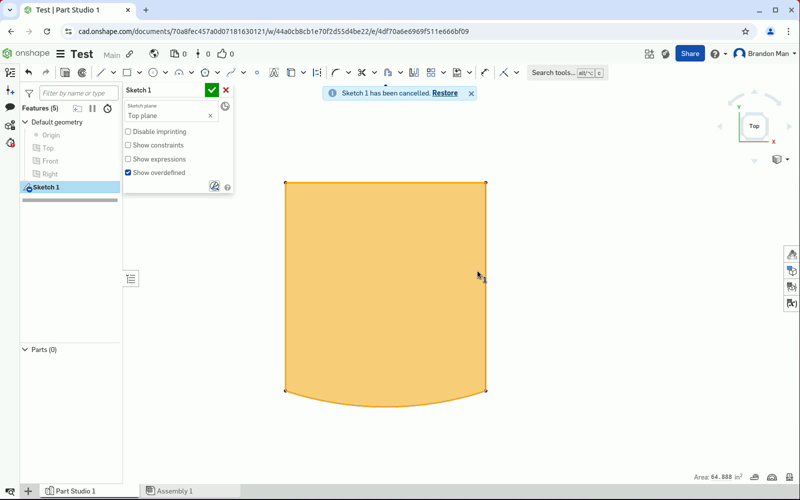
scroll(-6)
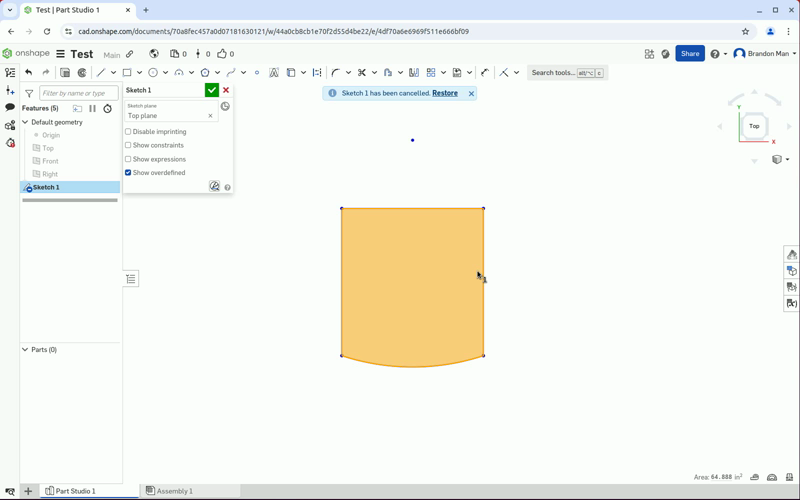
scroll(-6)
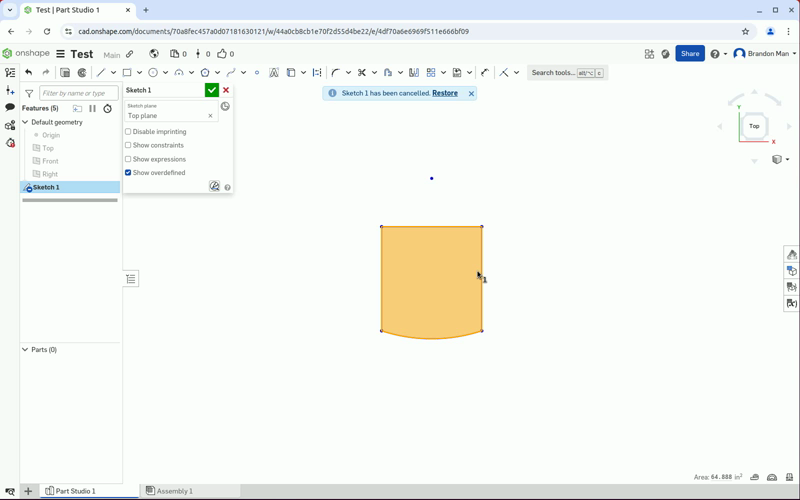
scroll(-6)
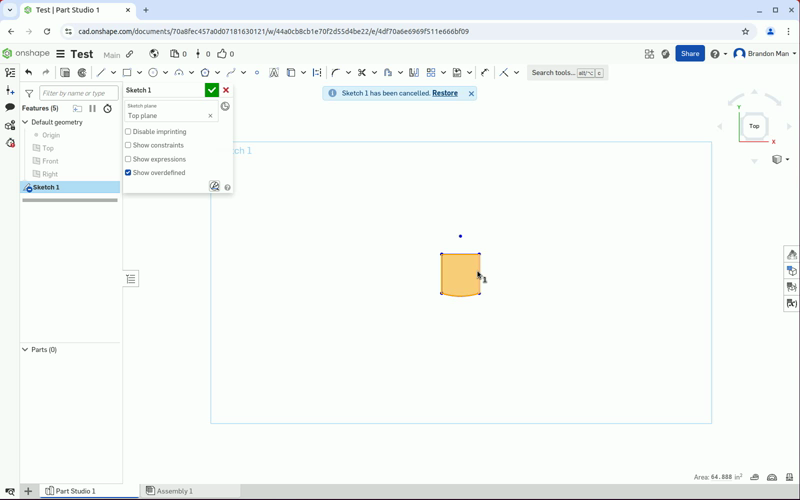
mouse_move(73, 352)
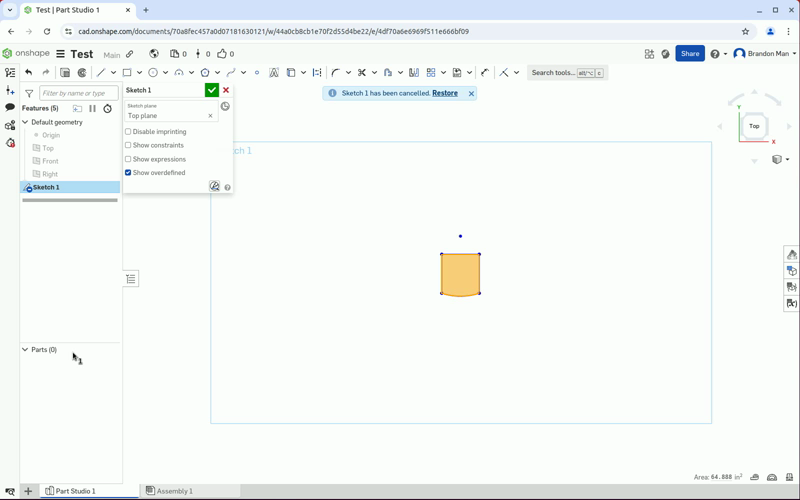
key(shift+y)
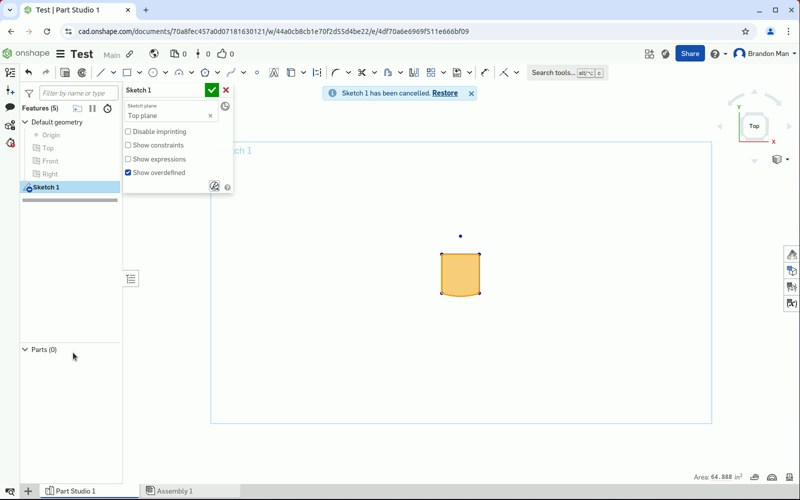
key(shift+e)
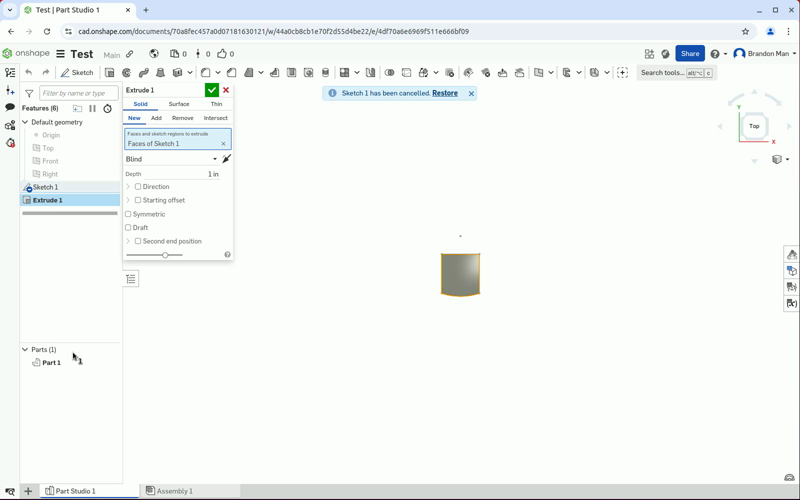
mouse_move(143, 106)
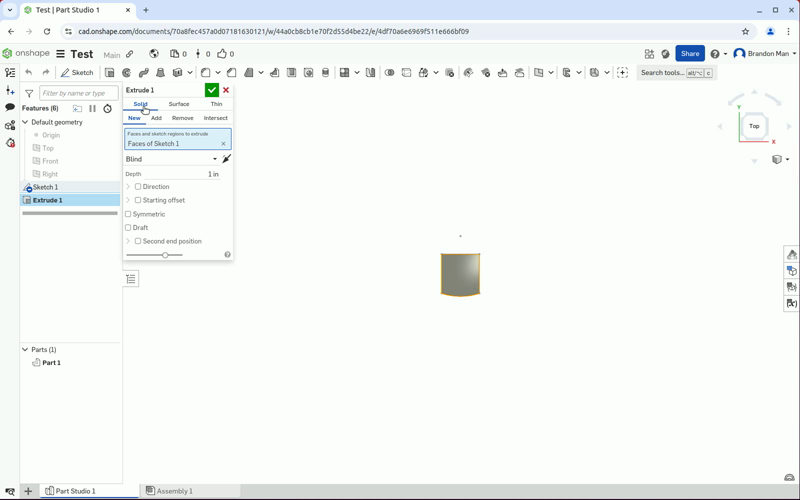
click(143, 106)
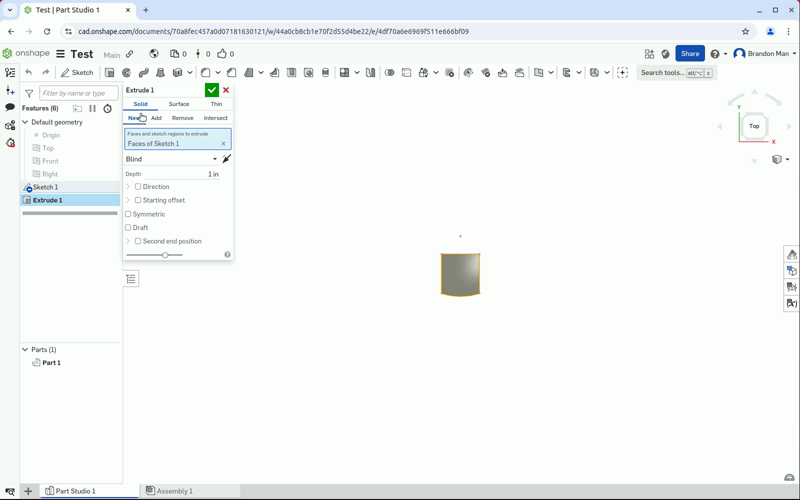
mouse_move(137, 120)
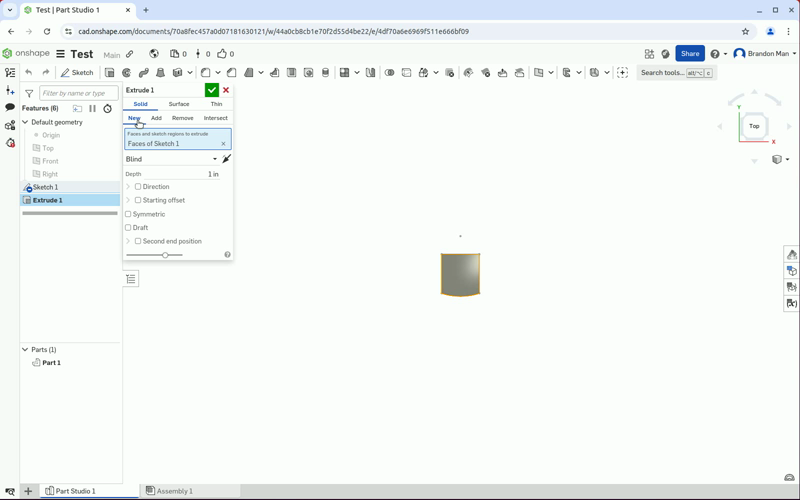
click(137, 120)
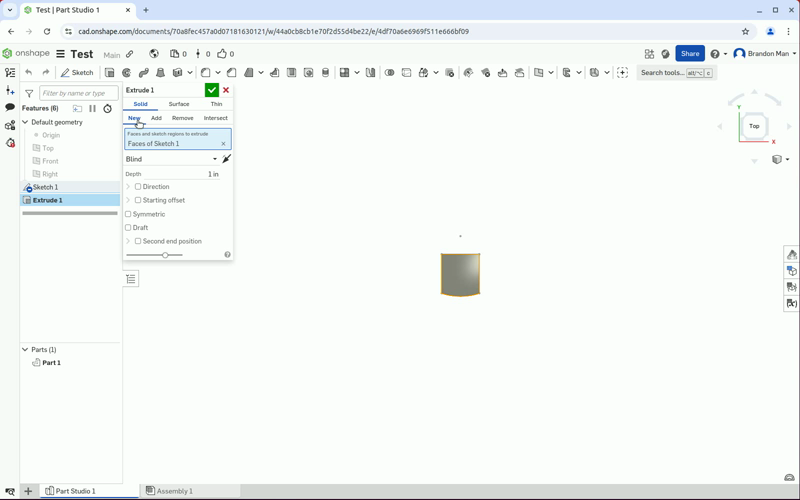
key(tab, 4)
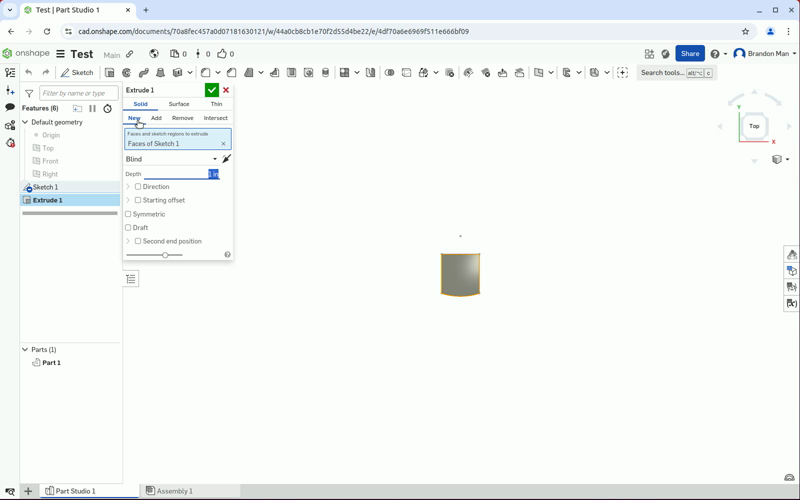
text(11.554)
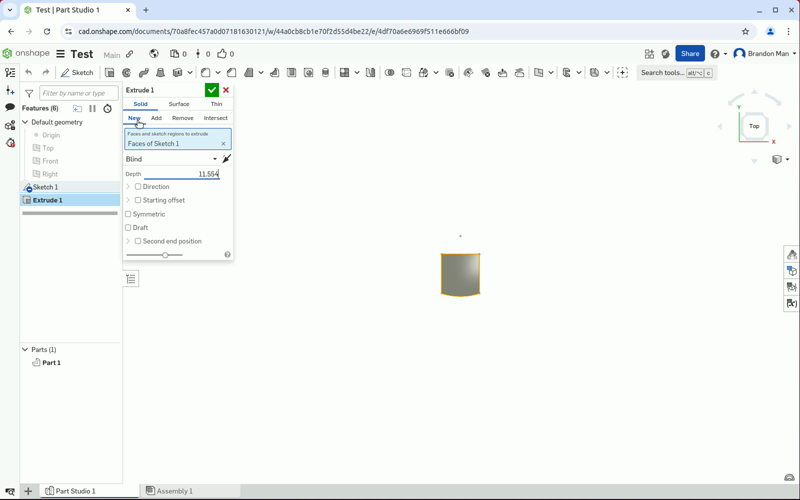
key(enter)
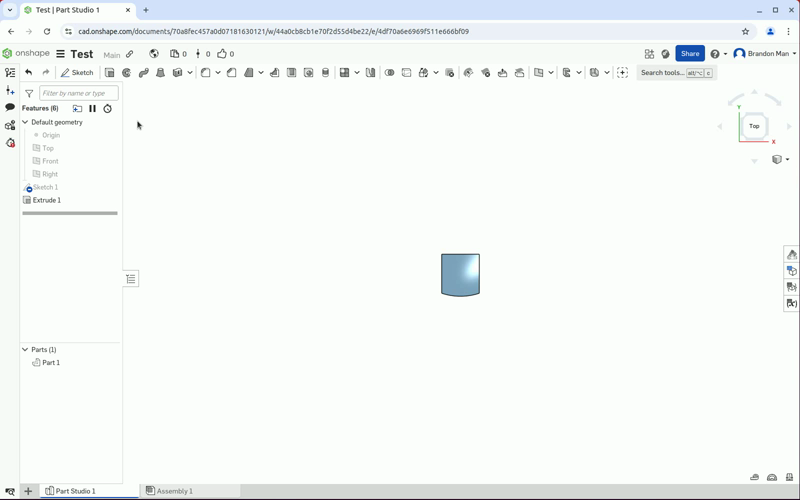
key(shift+h)
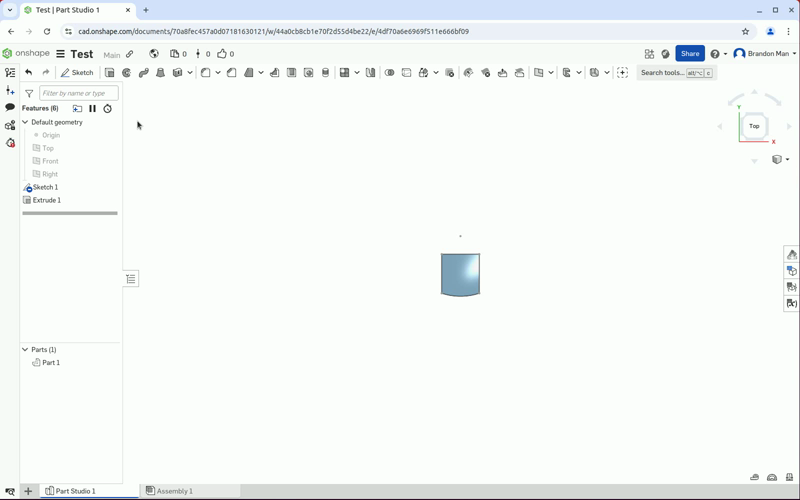
key(shift+h)
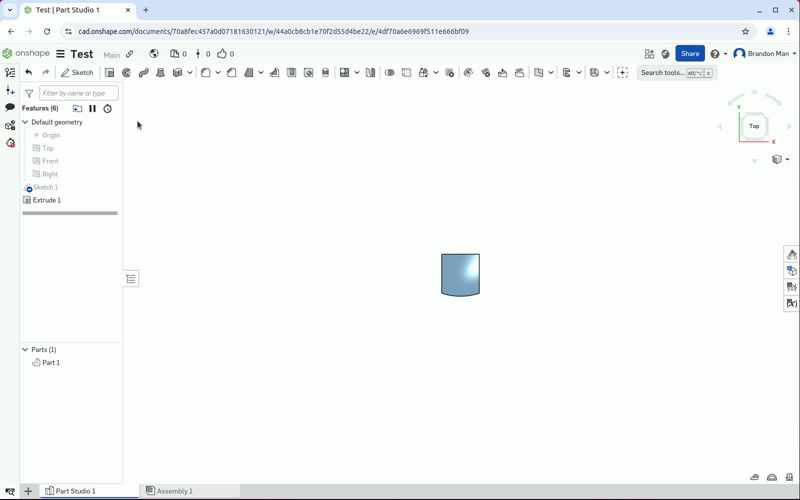
mouse_move(73, 189)
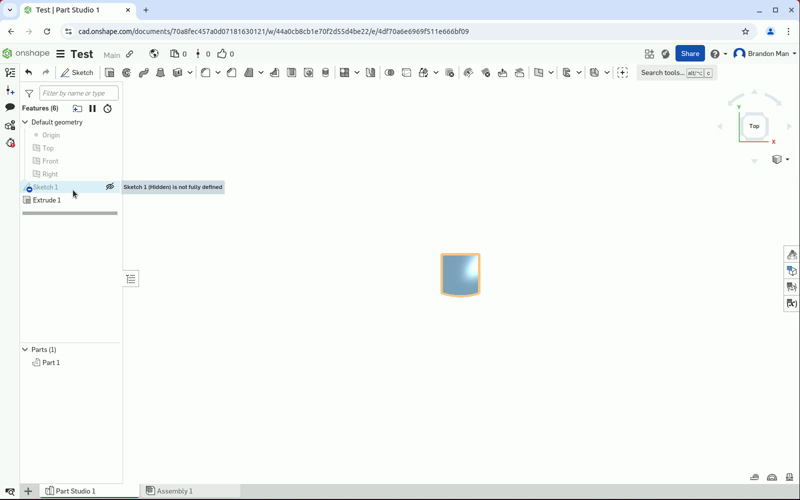
click(73, 189)
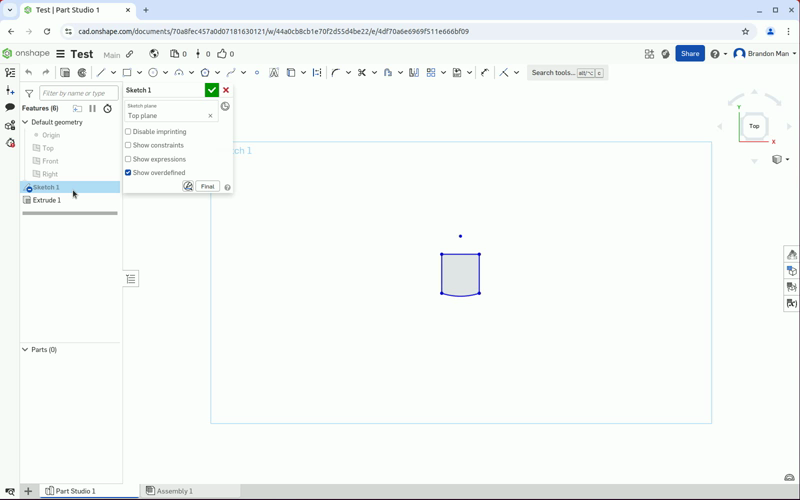
mouse_move(229, 92)
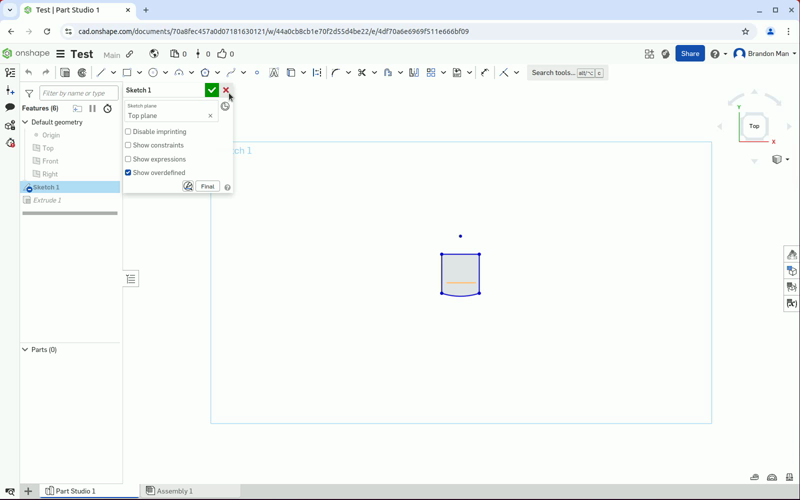
click(229, 92)
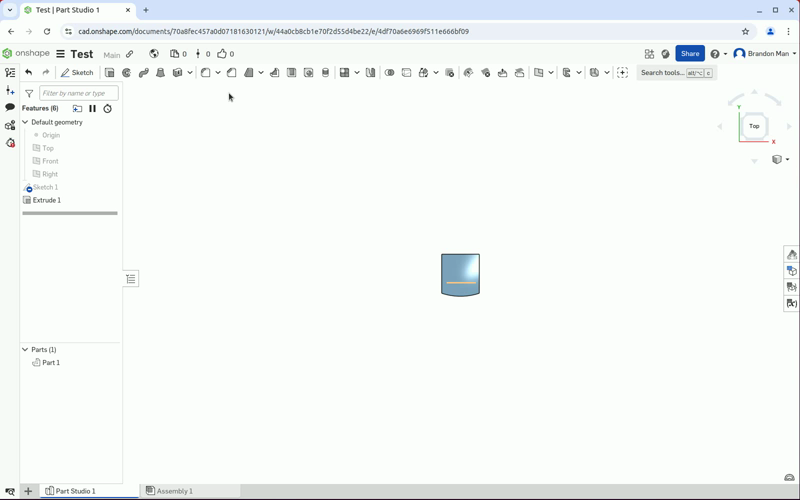
mouse_move(541, 75)
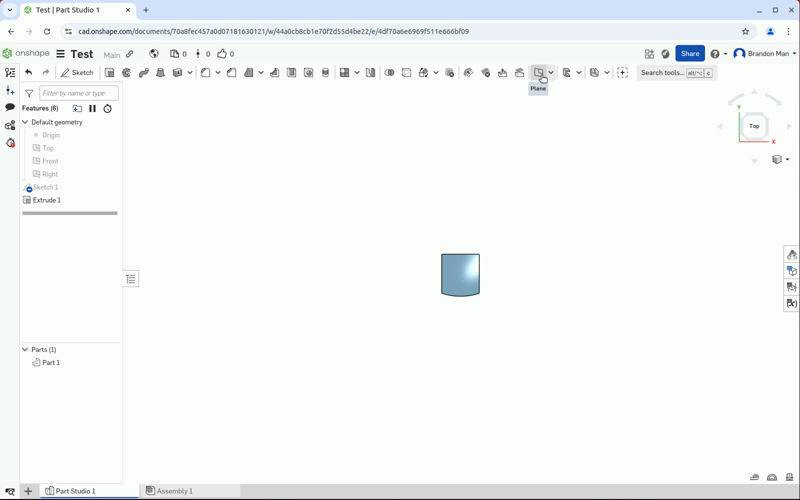
click(541, 75)
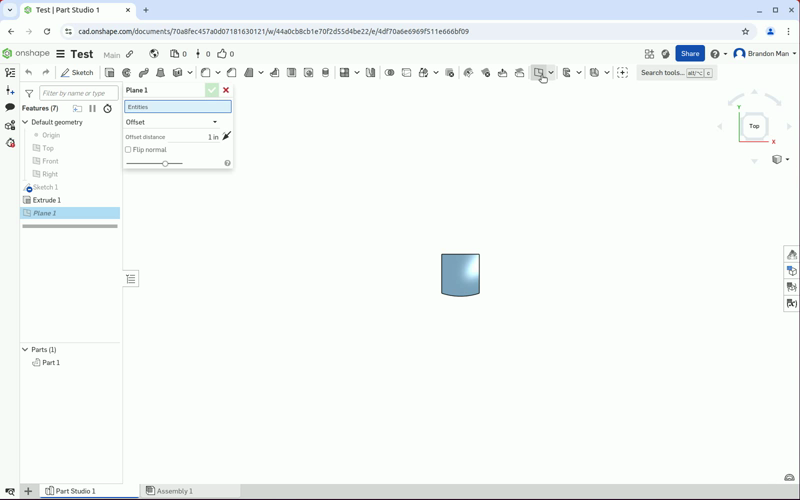
mouse_move(73, 150)
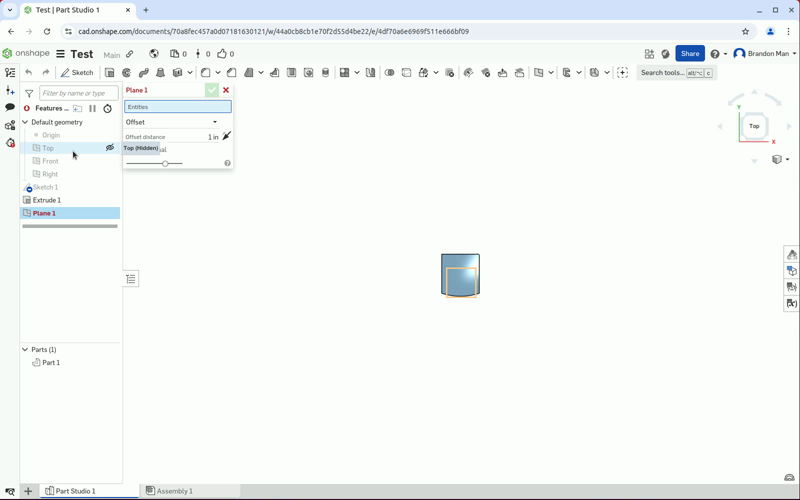
click(73, 150)
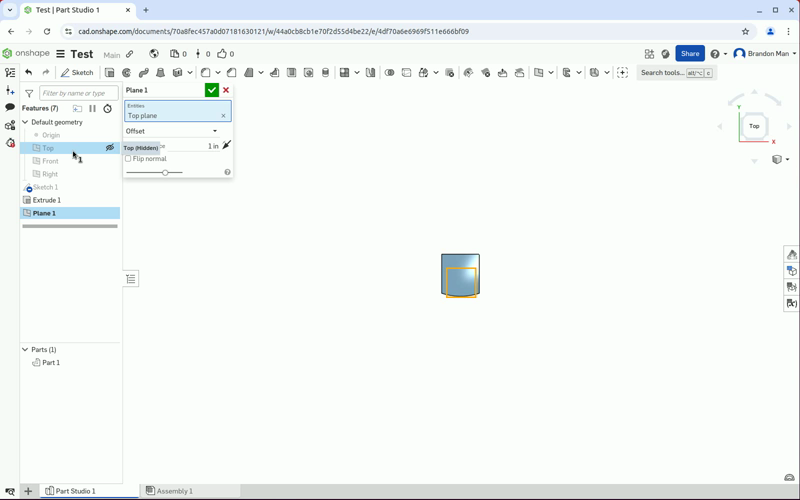
key(tab, 2)
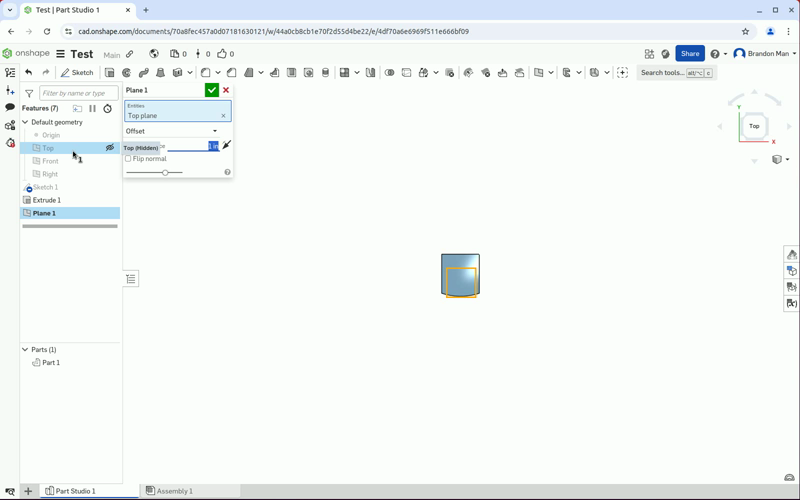
text(11.554)
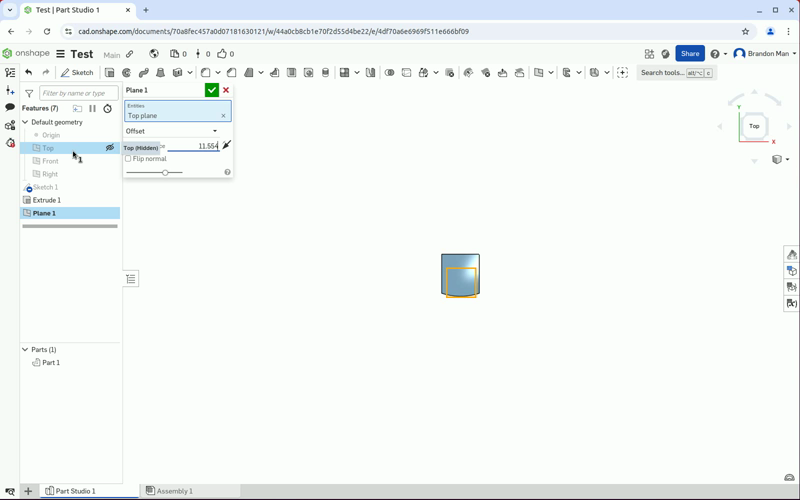
key(enter, 2)
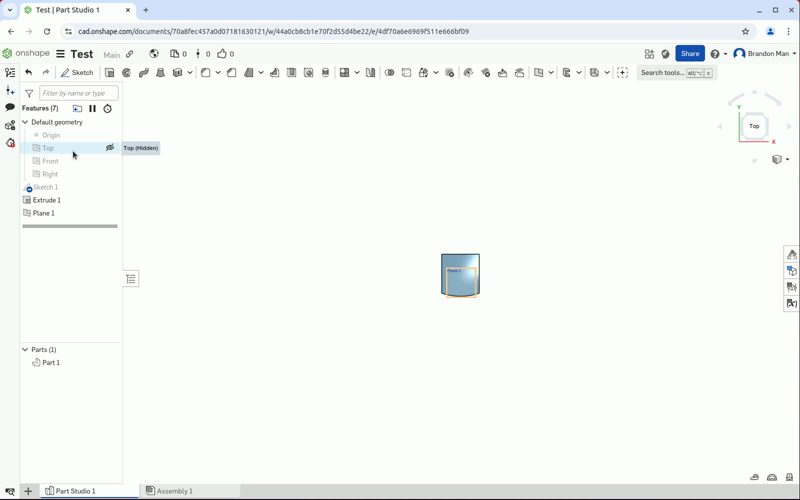
key(shift+s)
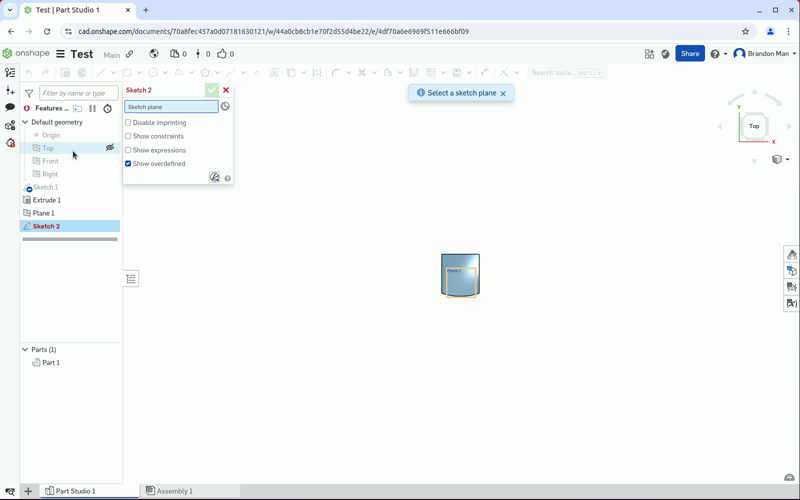
mouse_move(73, 215)
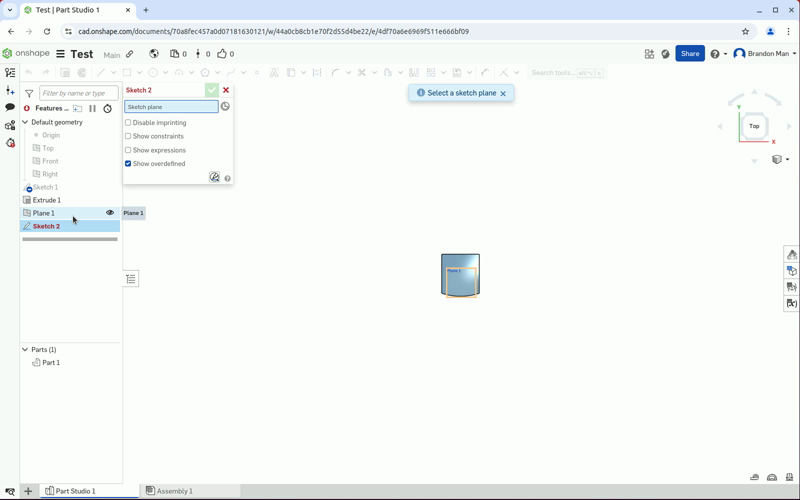
click(73, 215)
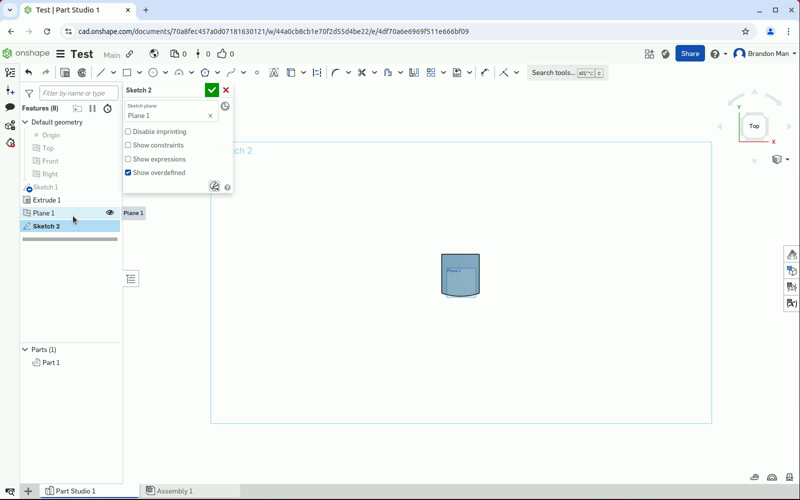
mouse_move(73, 352)
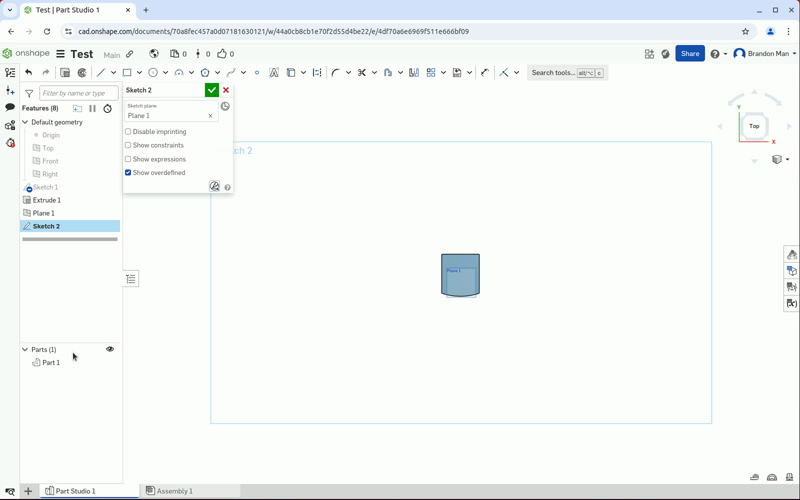
key(y)
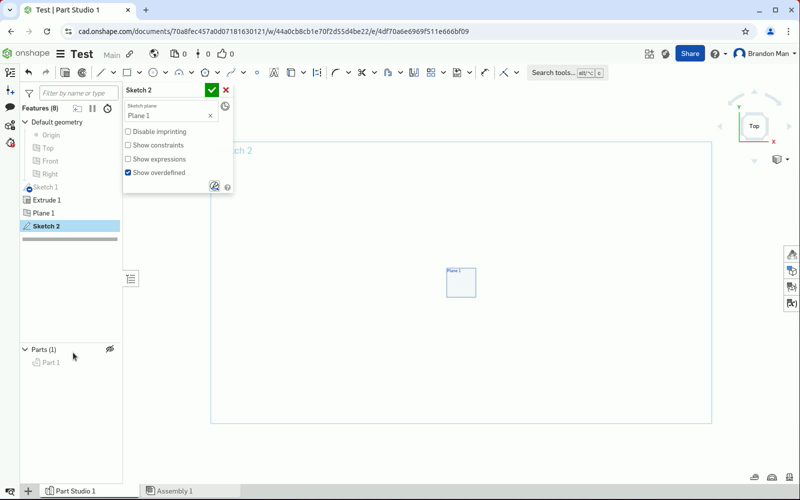
key(l)
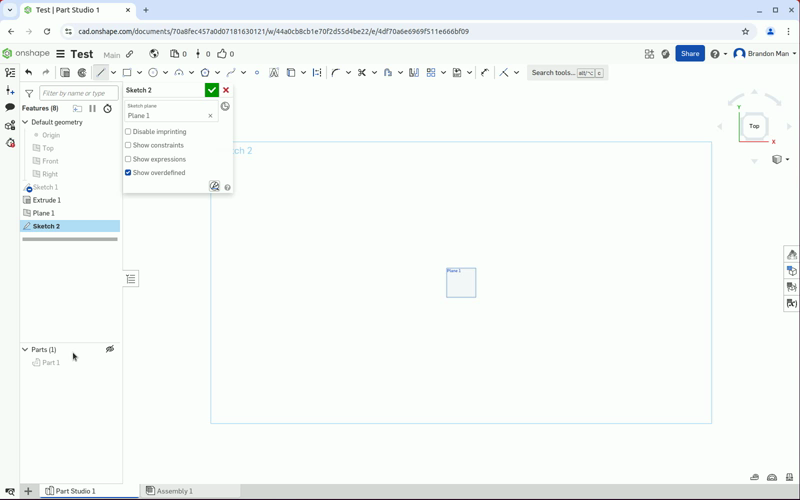
key_down(shift)
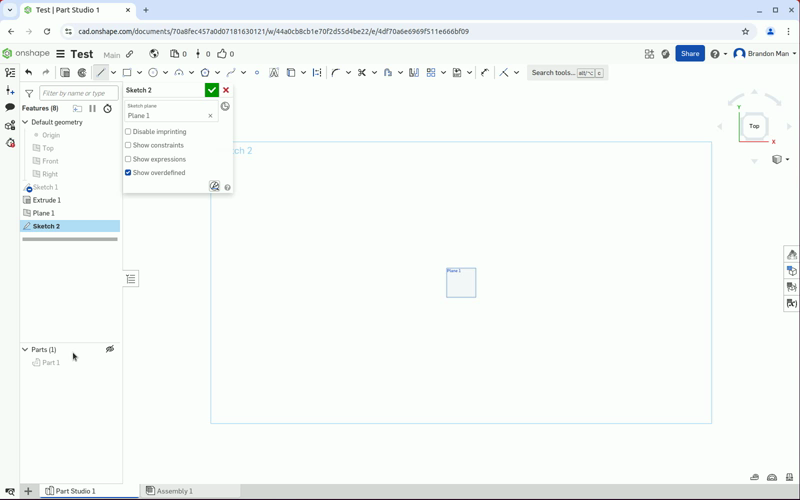
mouse_move(441, 293)
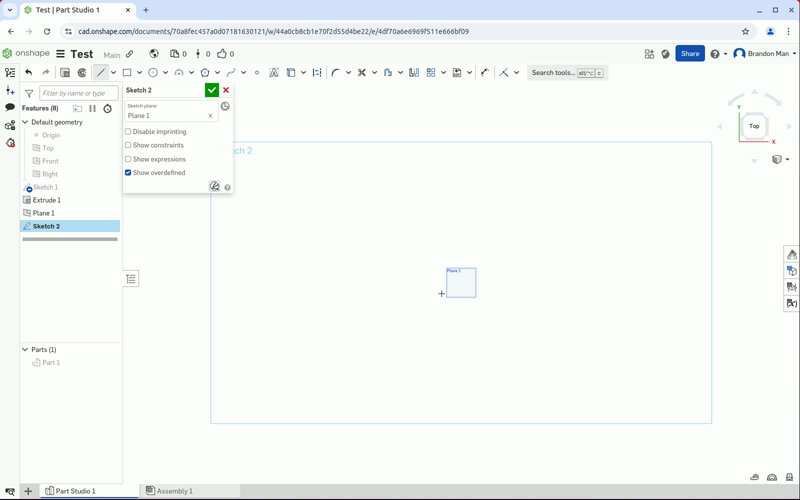
click(441, 293)
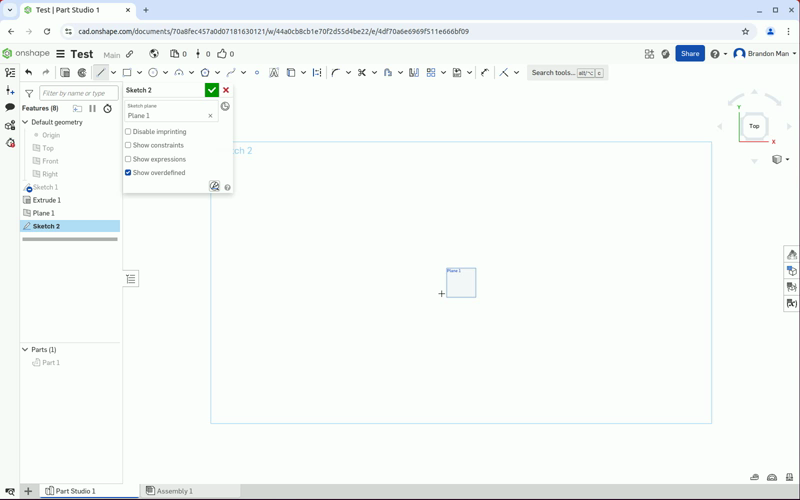
key_up(shift)
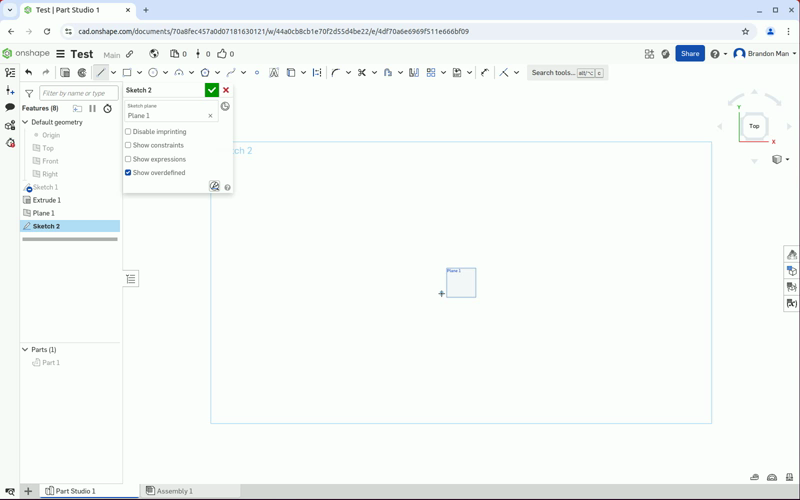
key_down(shift)
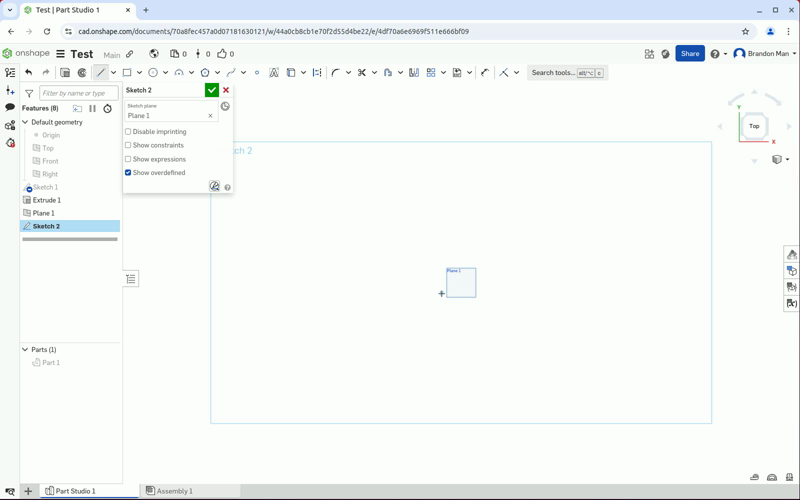
mouse_move(471, 293)
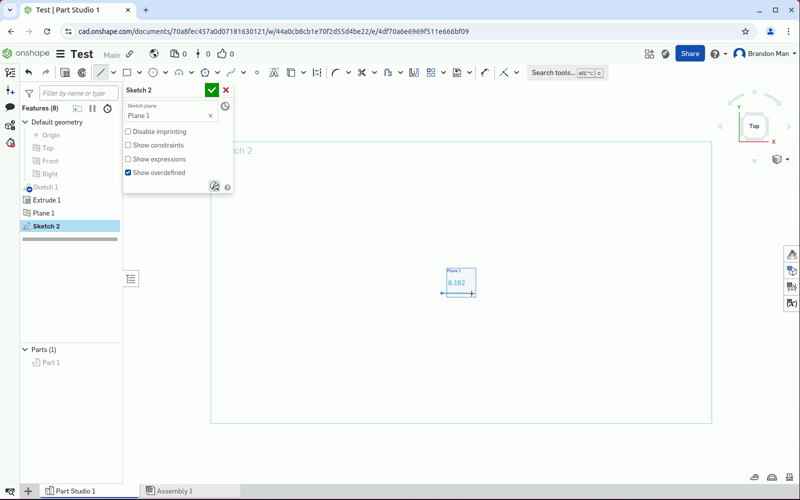
mouse_move(478, 293)
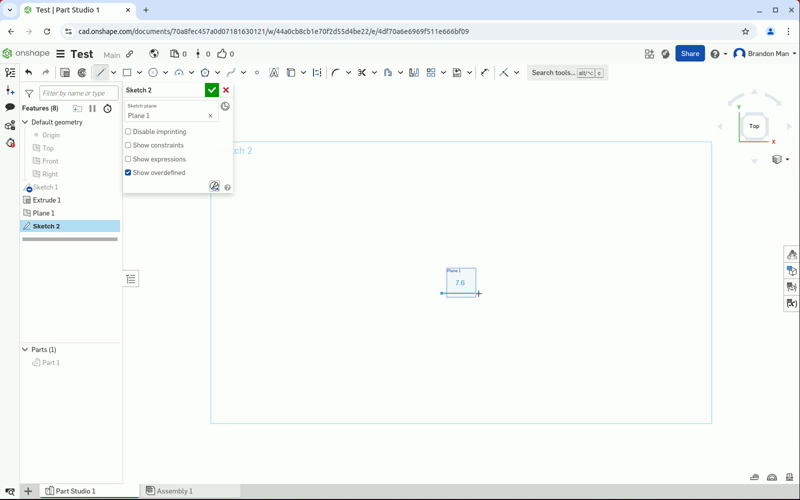
click(478, 293)
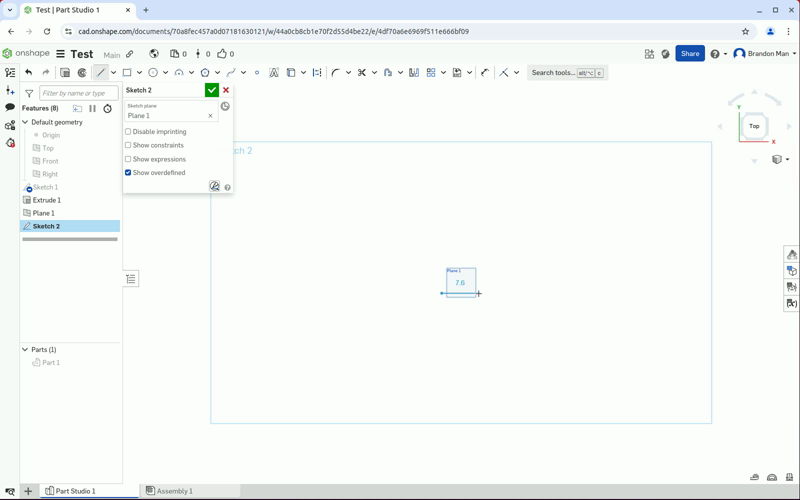
key_up(shift)
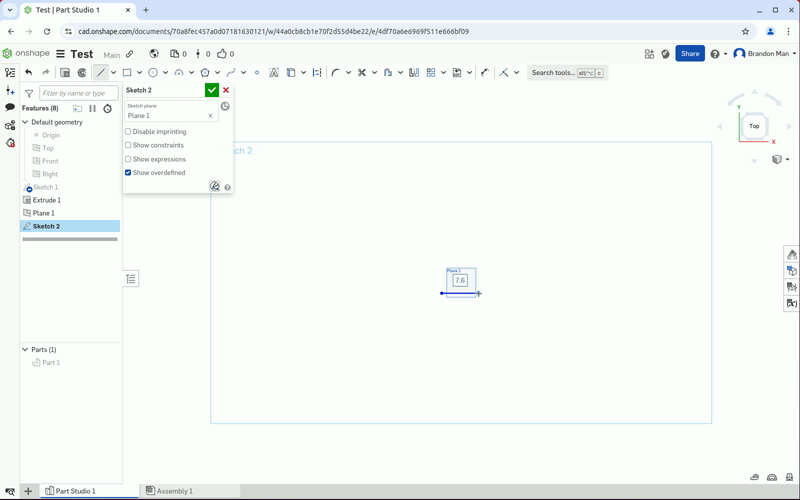
key_down(shift)
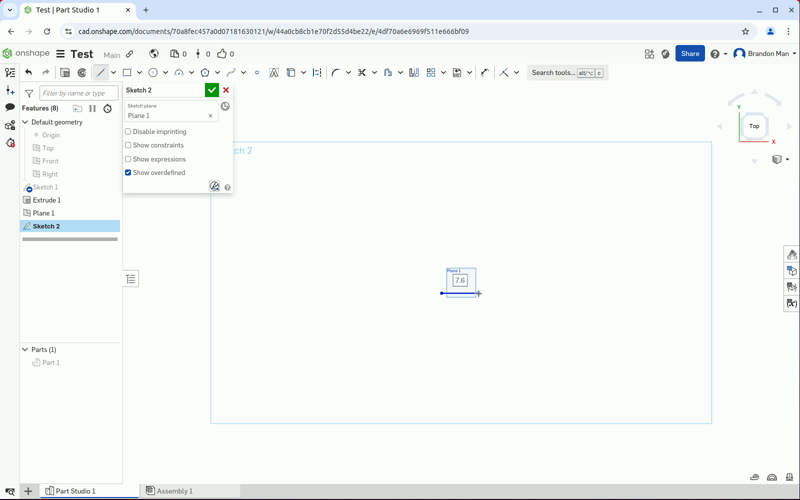
mouse_move(508, 293)
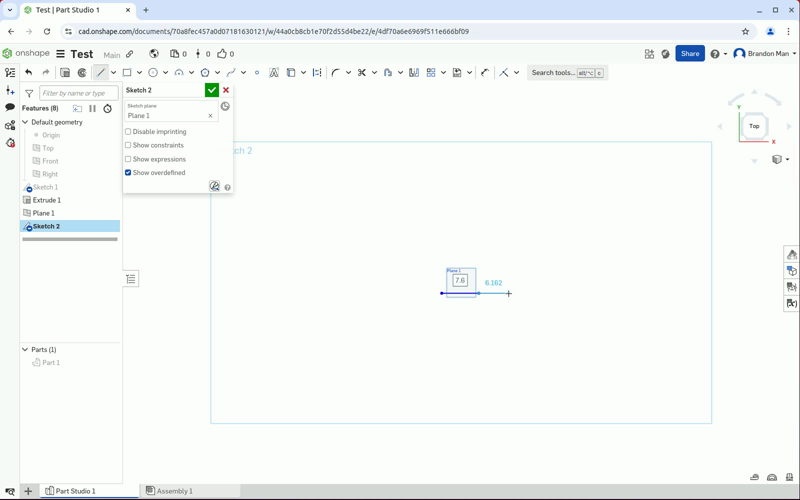
mouse_move(478, 255)
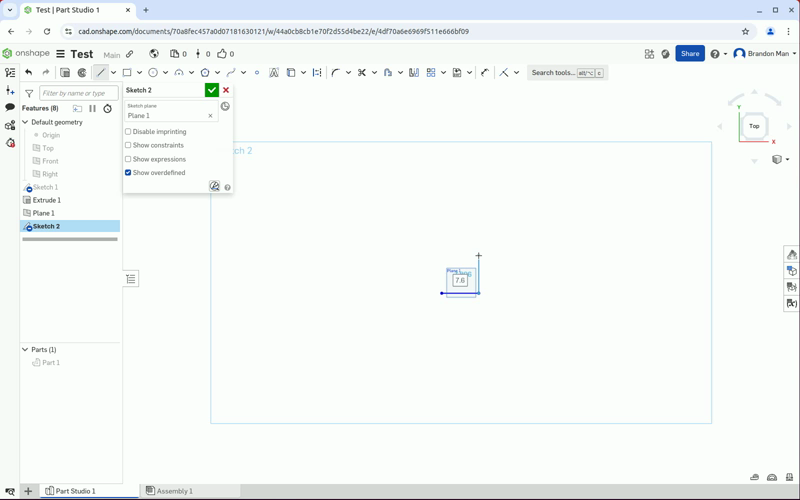
click(478, 255)
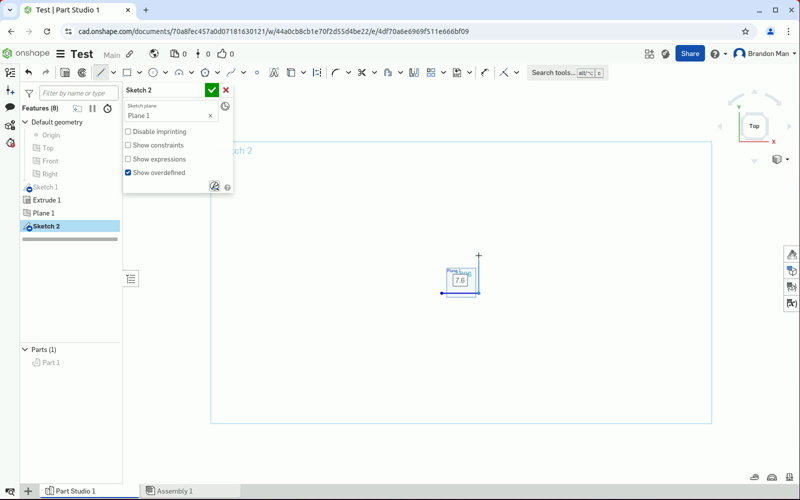
key_up(shift)
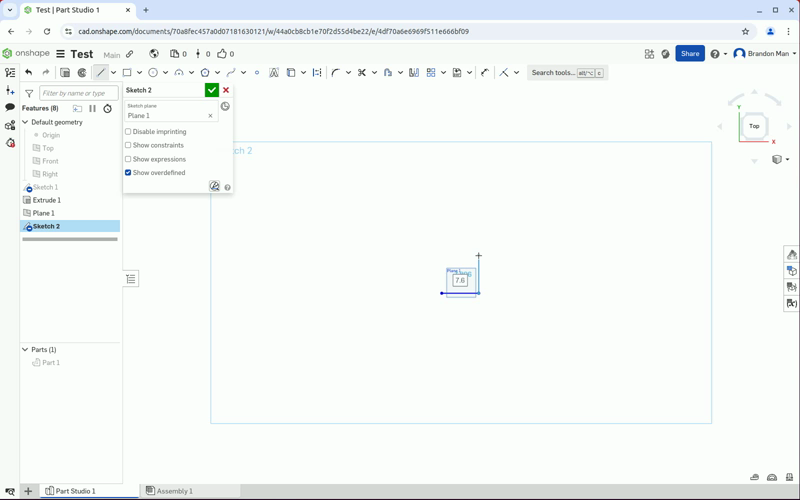
key_down(shift)
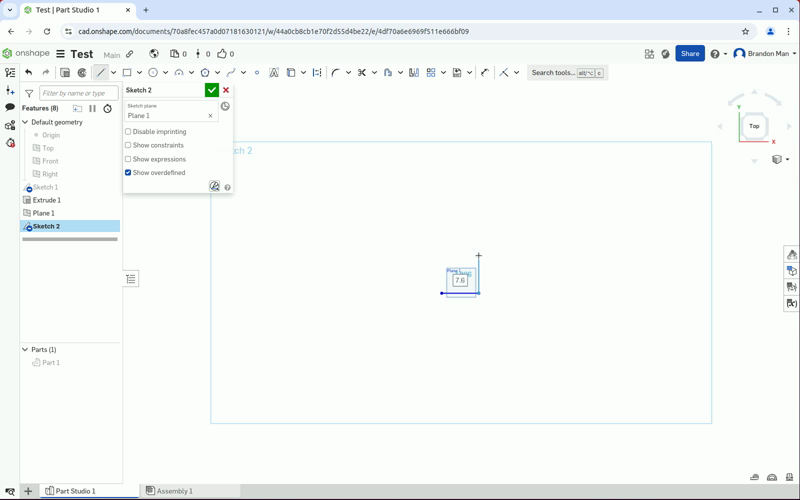
mouse_move(508, 255)
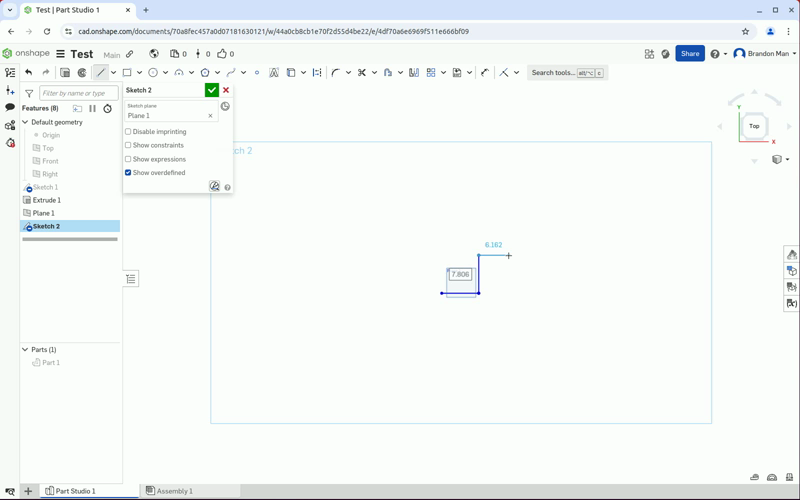
mouse_move(441, 255)
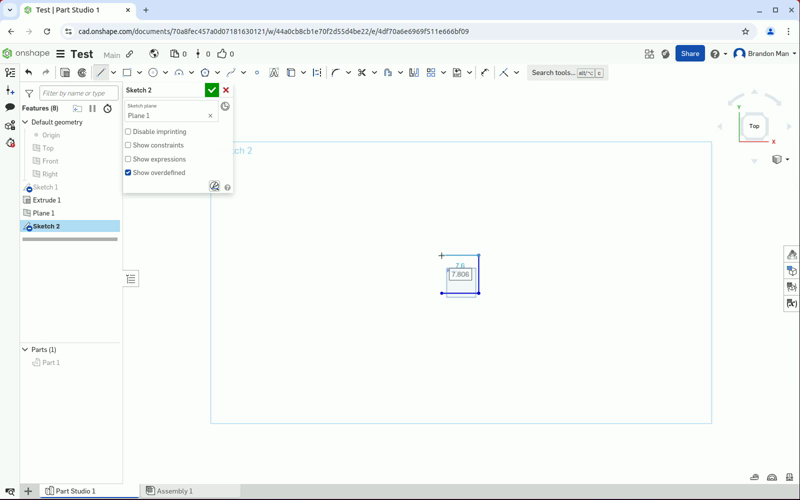
click(441, 255)
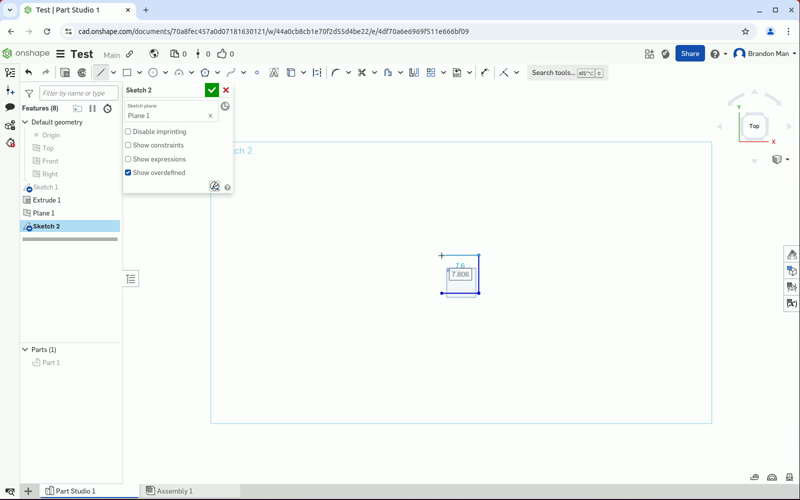
key_up(shift)
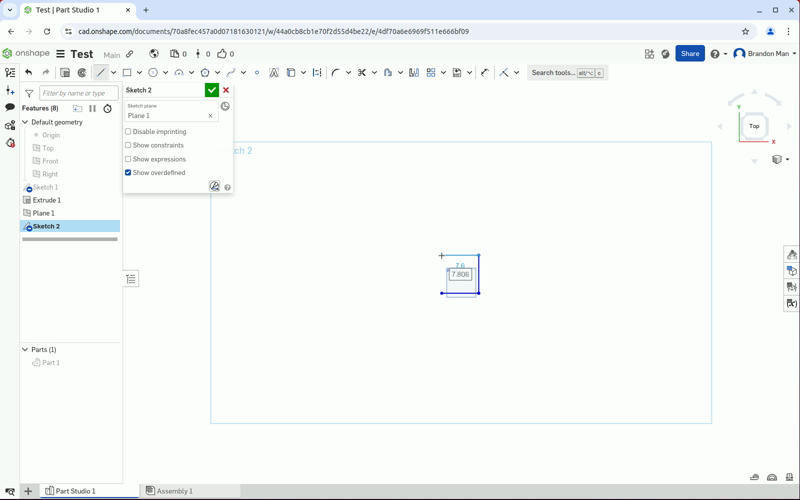
mouse_move(471, 255)
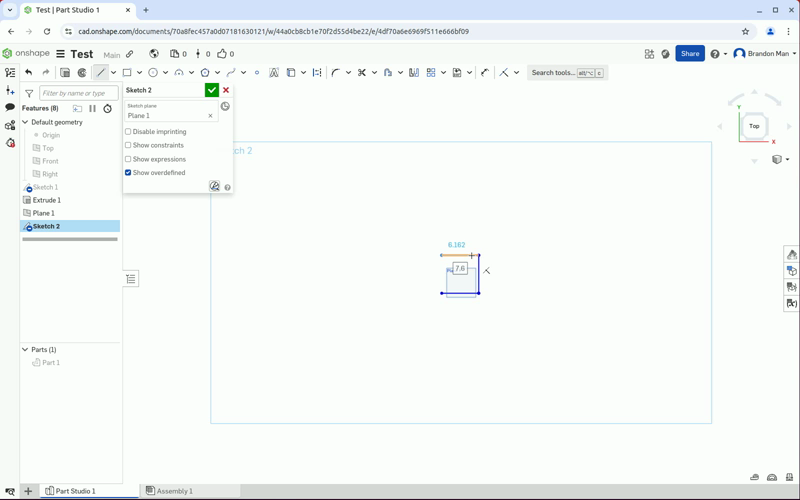
key_down(shift)
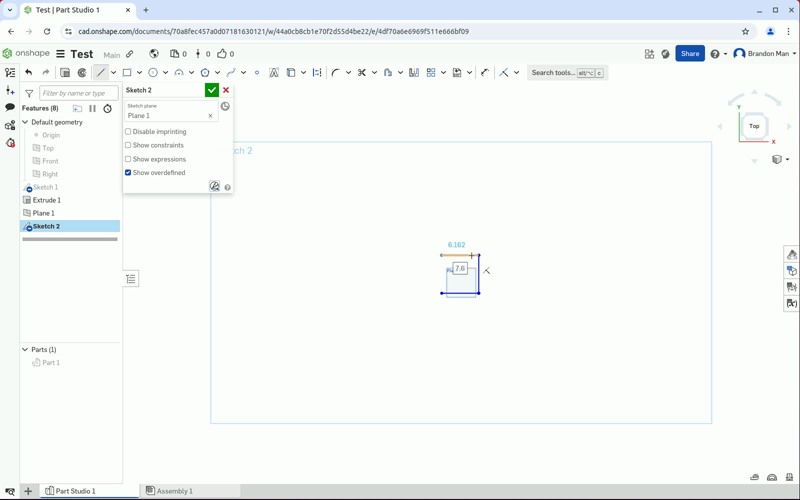
mouse_move(441, 293)
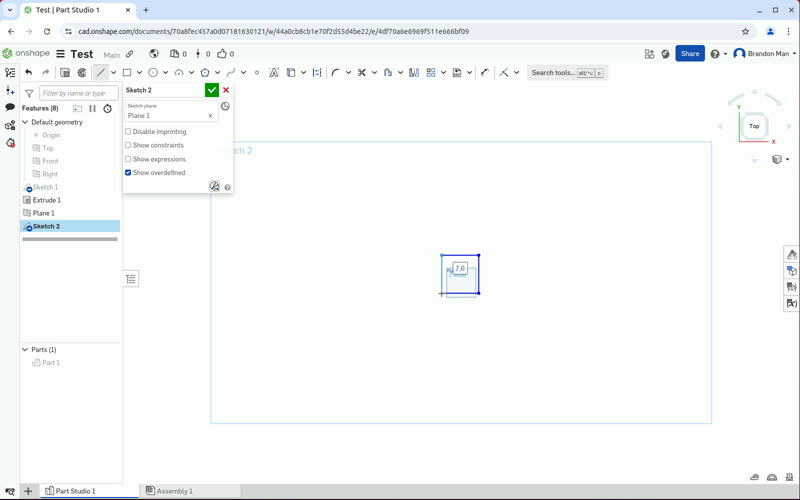
key_up(shift)
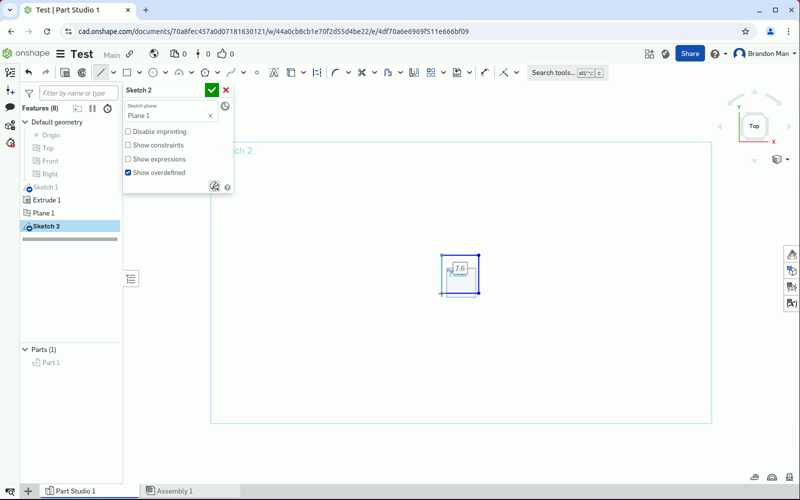
click(441, 293)
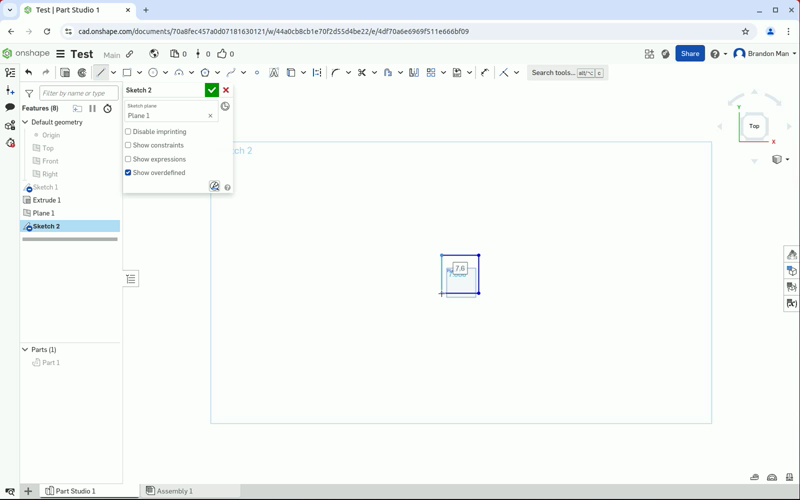
key(esc)
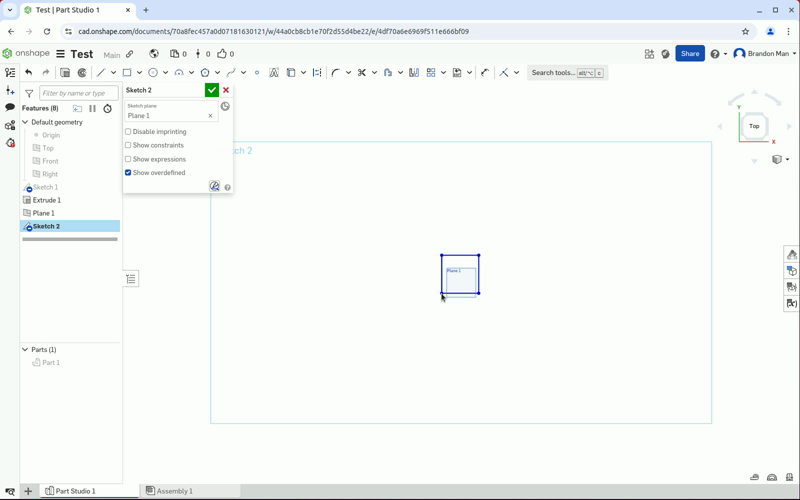
mouse_move(473, 262)
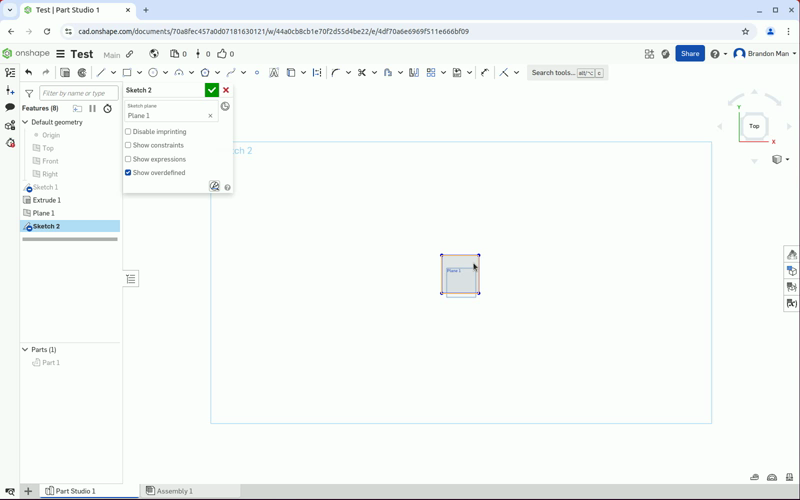
scroll(6)
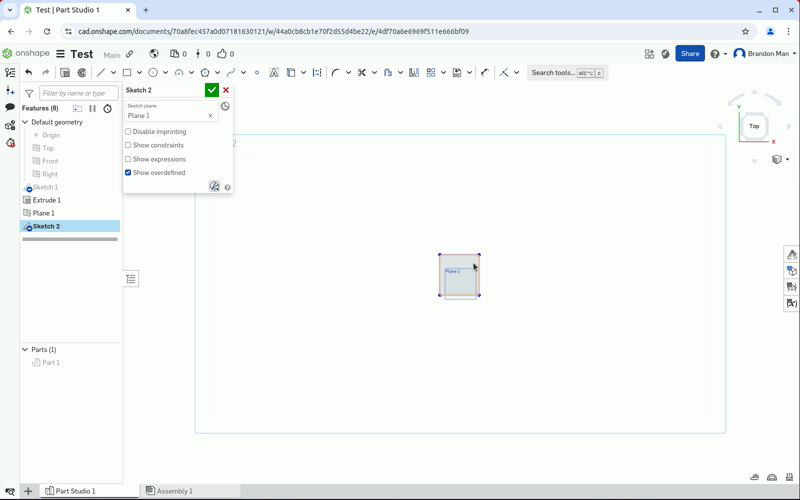
scroll(6)
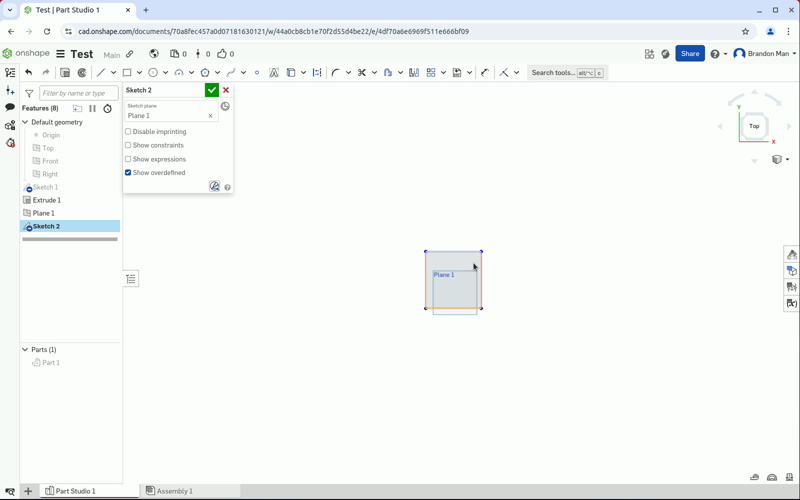
scroll(6)
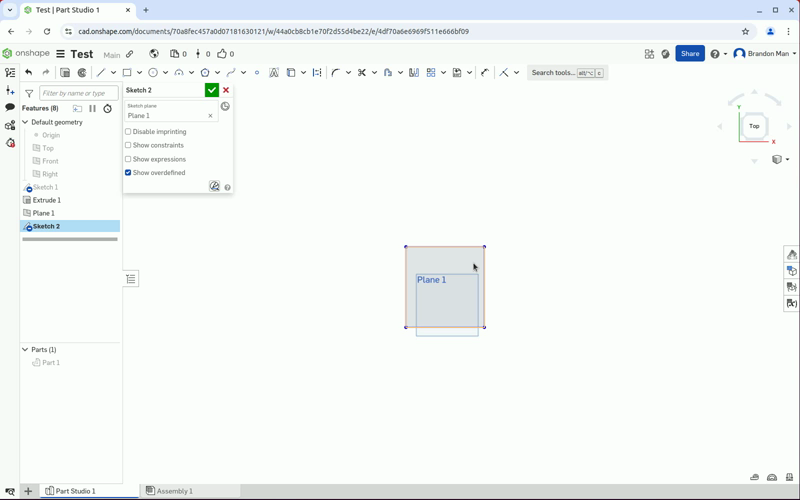
scroll(6)
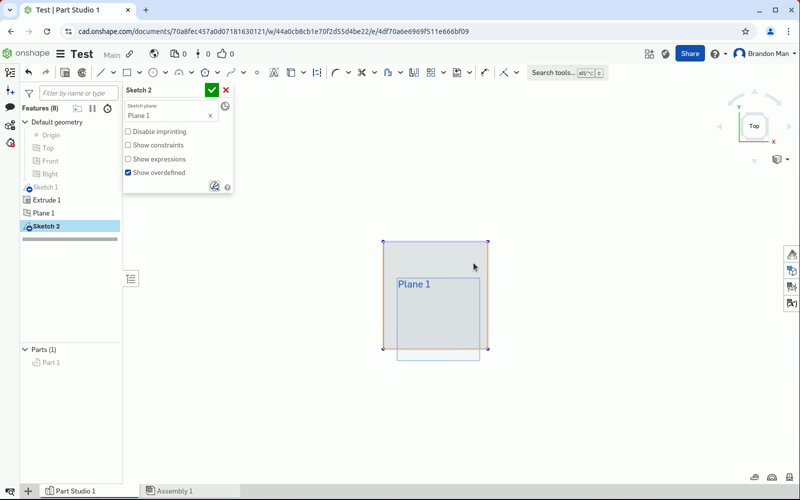
scroll(6)
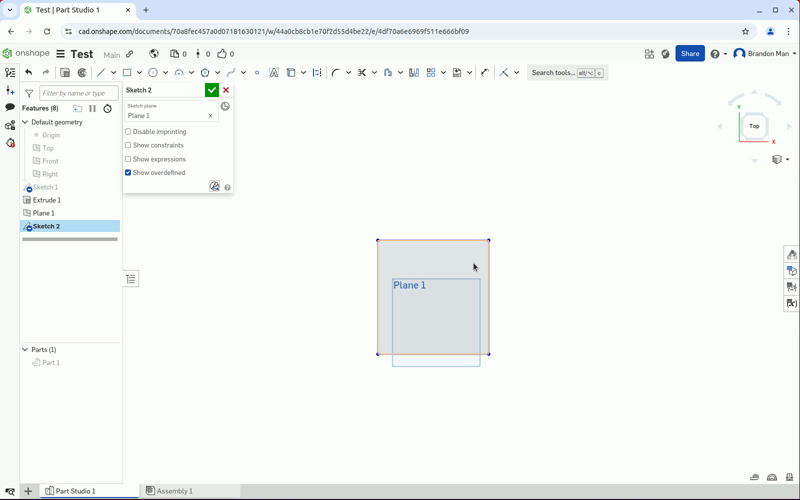
scroll(6)
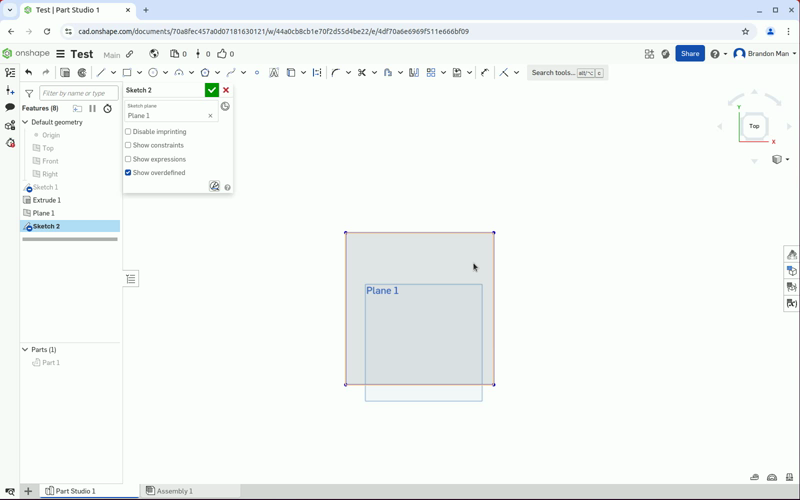
scroll(6)
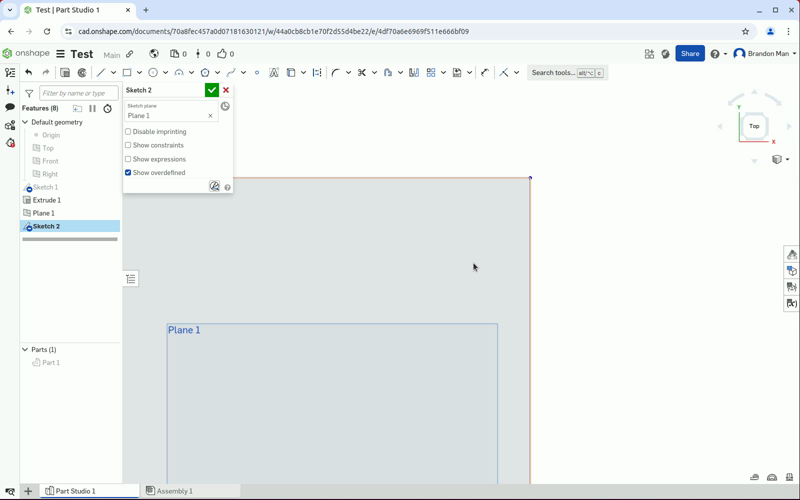
click(473, 262)
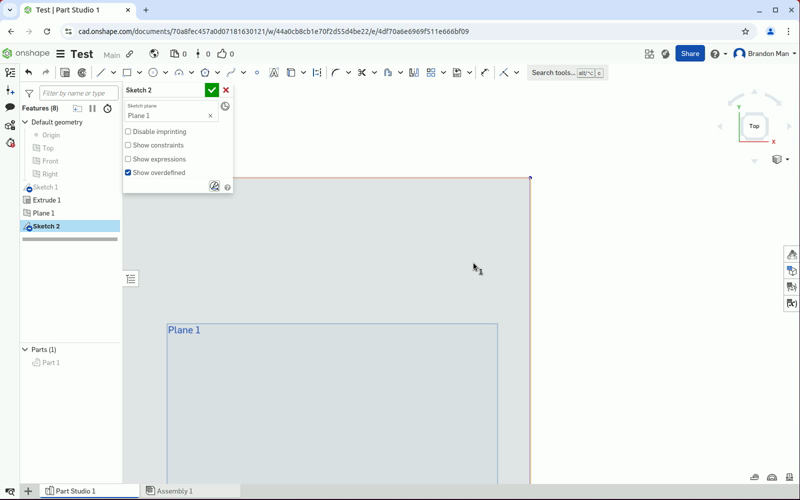
scroll(-6)
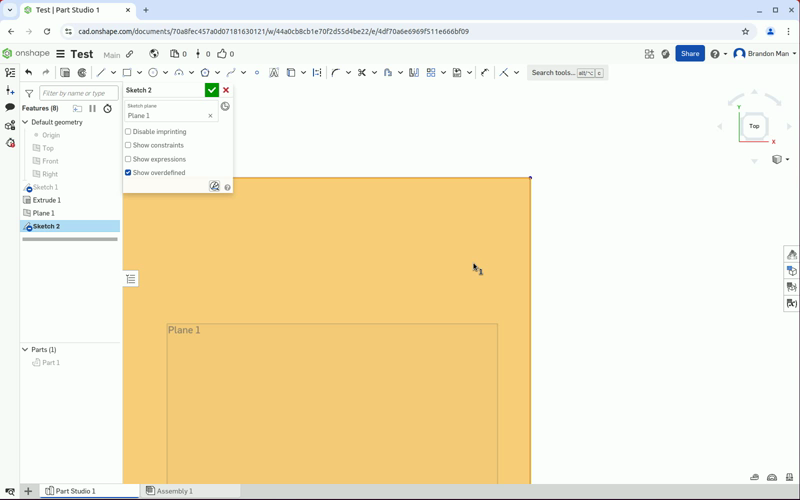
scroll(-6)
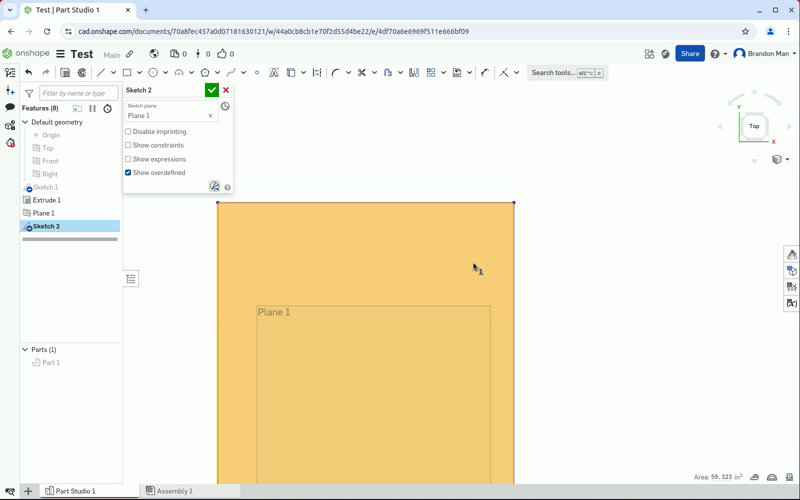
scroll(-6)
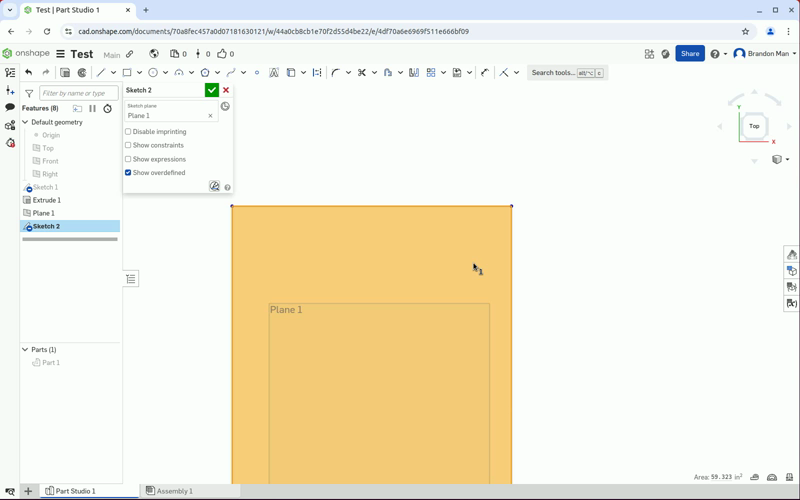
scroll(-6)
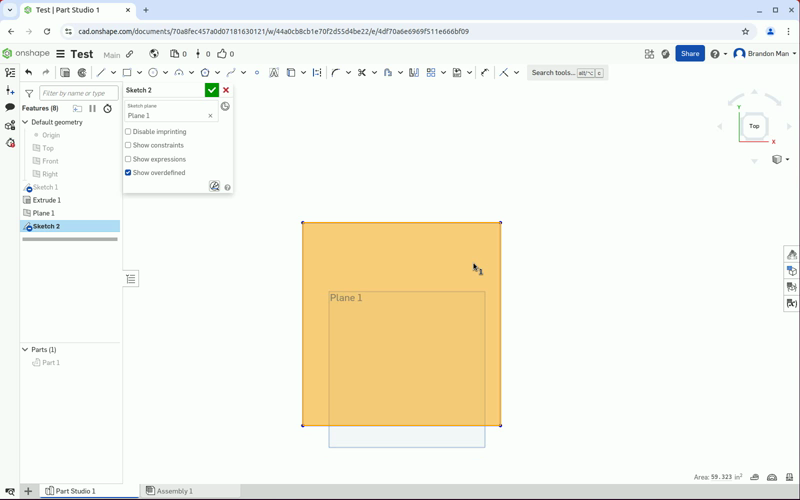
scroll(-6)
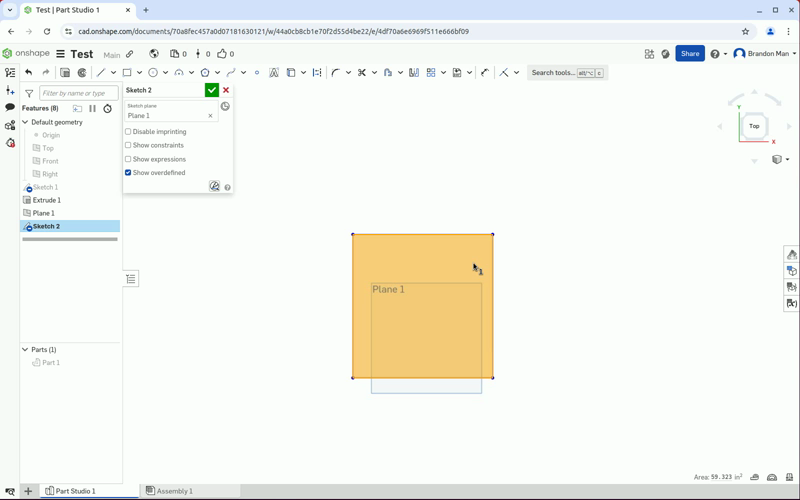
scroll(-6)
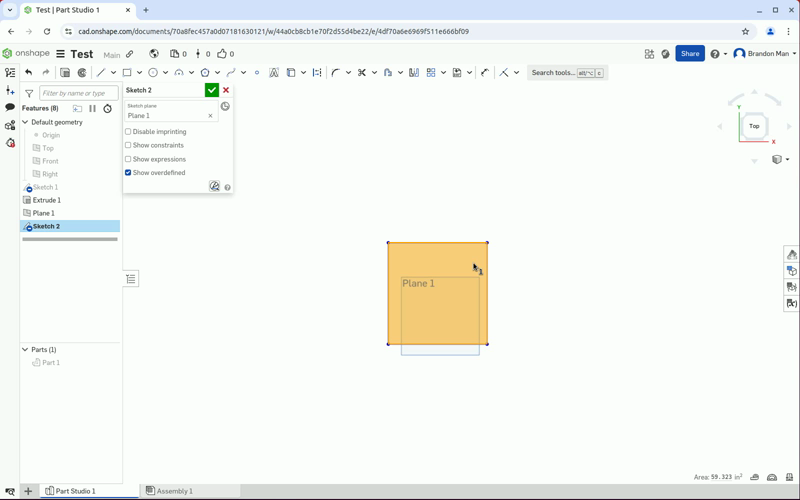
scroll(-6)
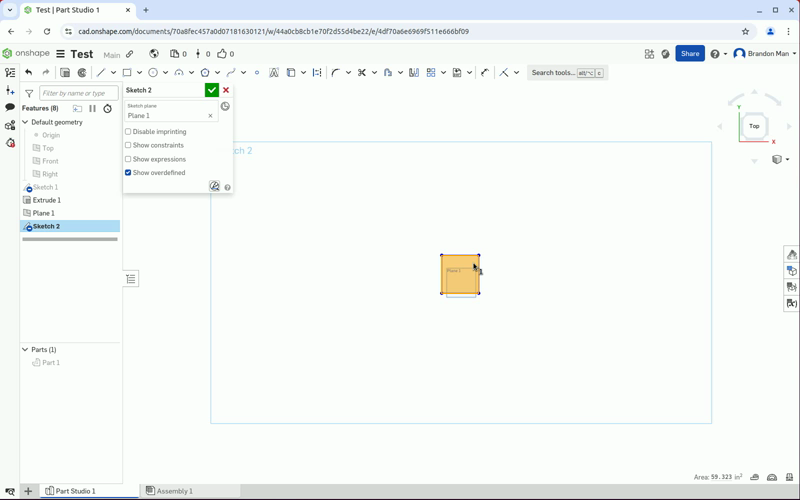
mouse_move(73, 352)
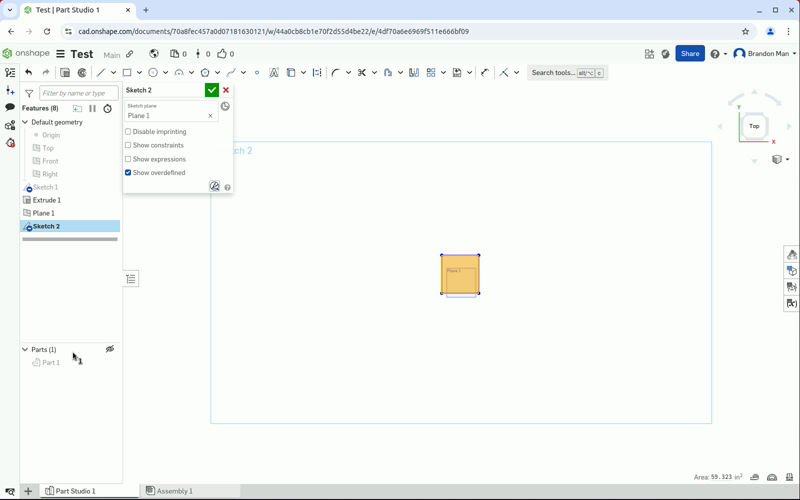
key(shift+y)
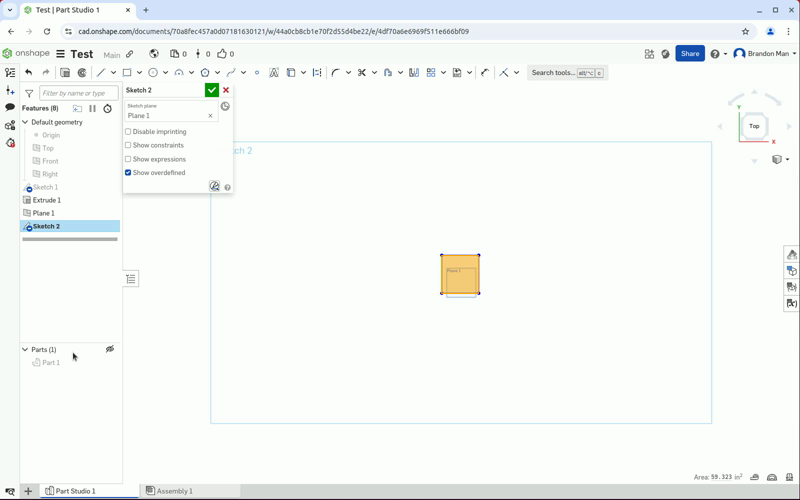
key(shift+e)
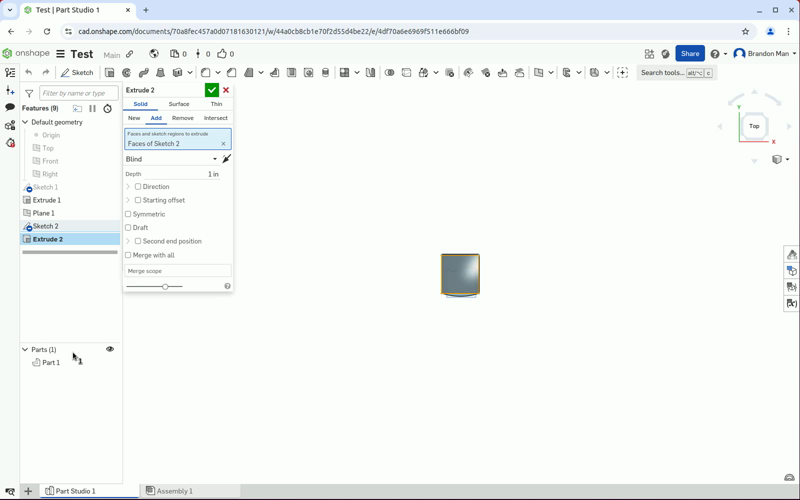
mouse_move(143, 106)
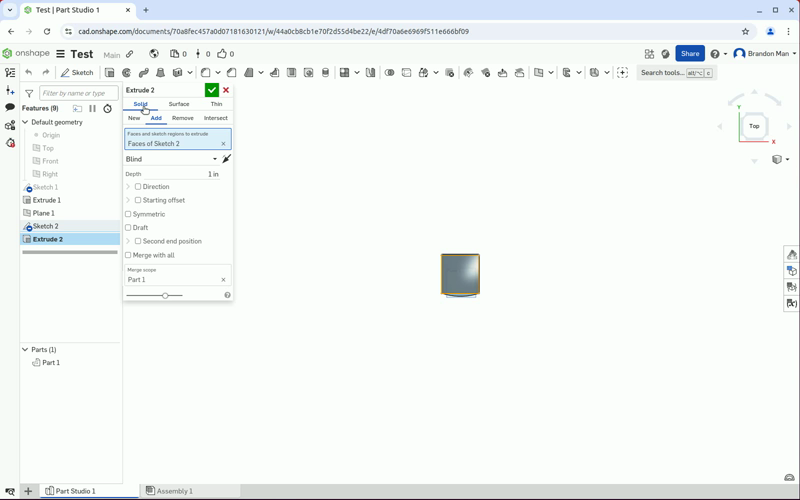
click(143, 106)
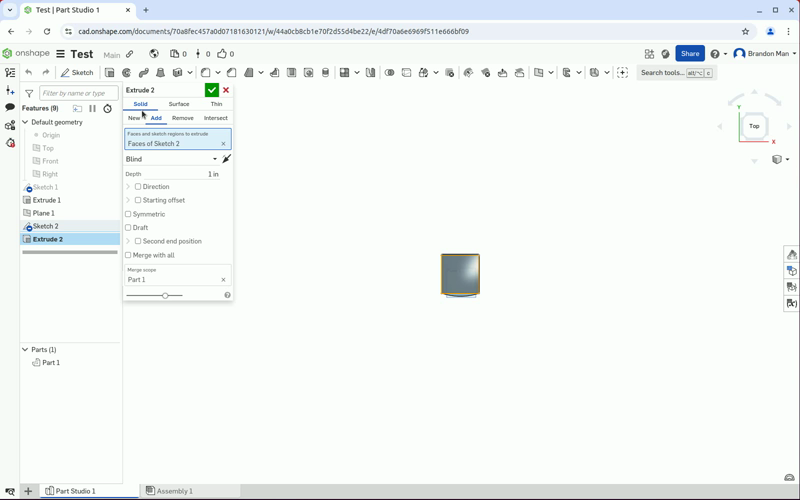
mouse_move(137, 120)
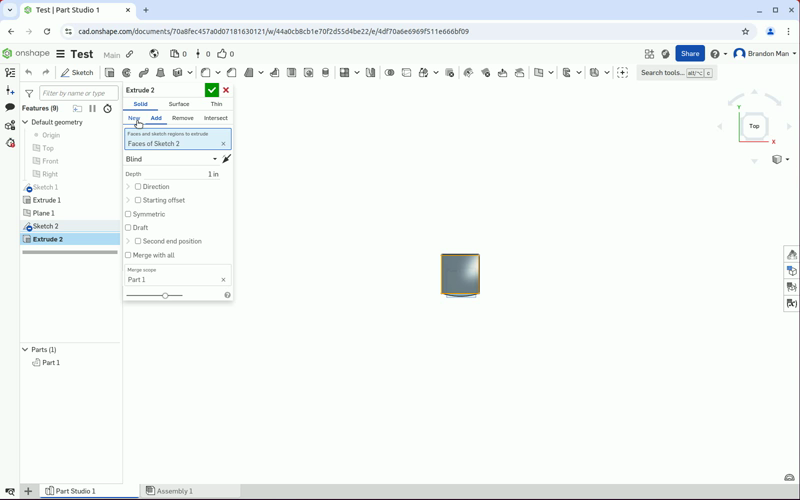
click(137, 120)
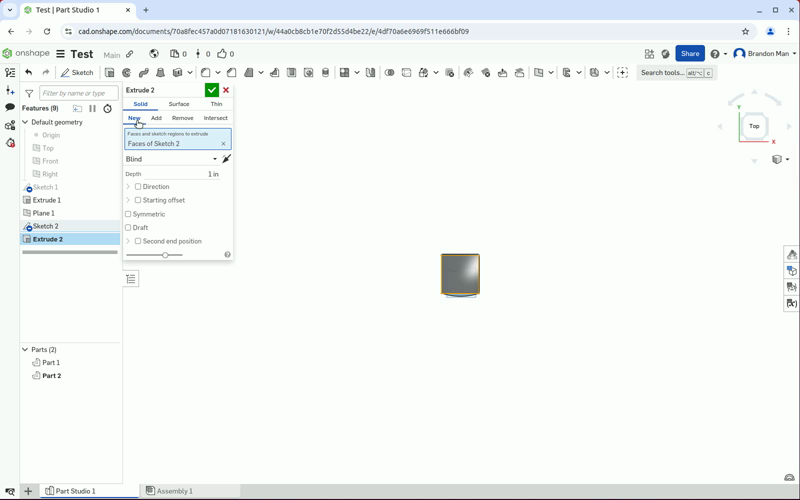
key(tab, 4)
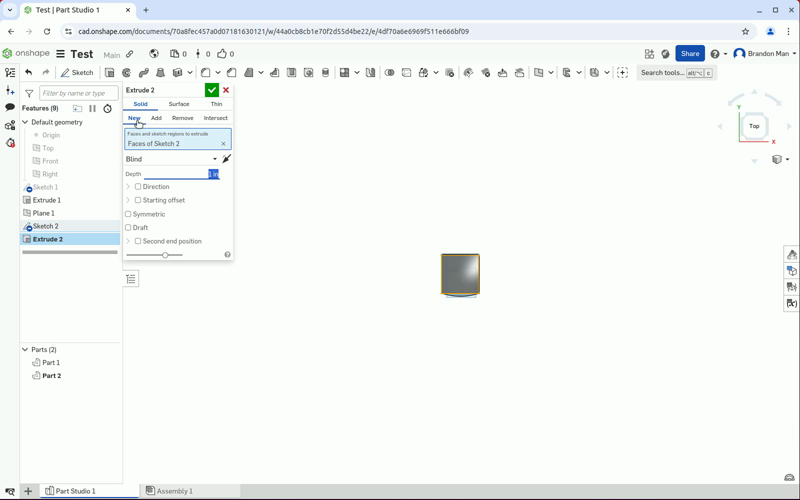
text(0.241)
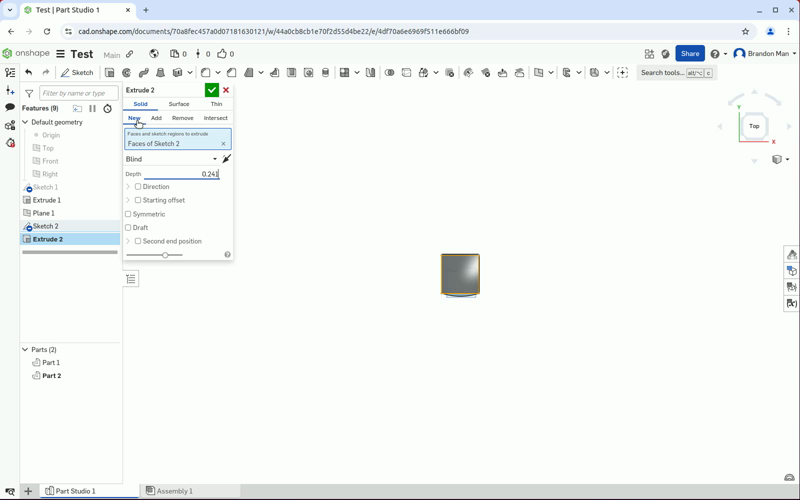
key(enter)
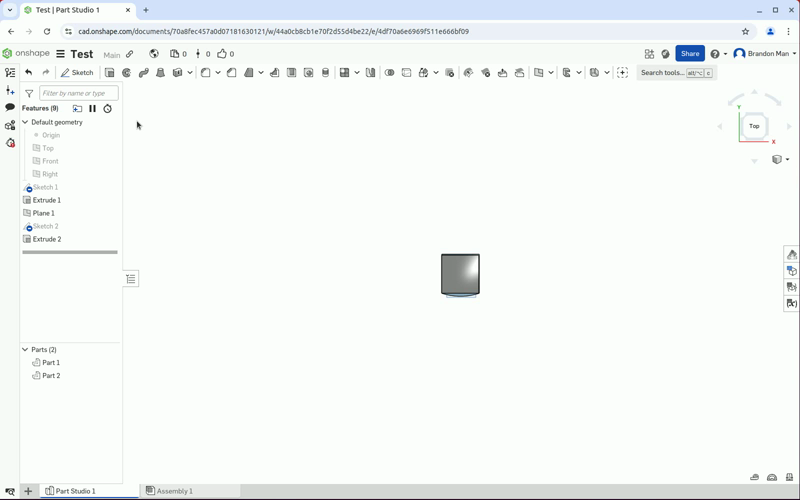
key(shift+h)
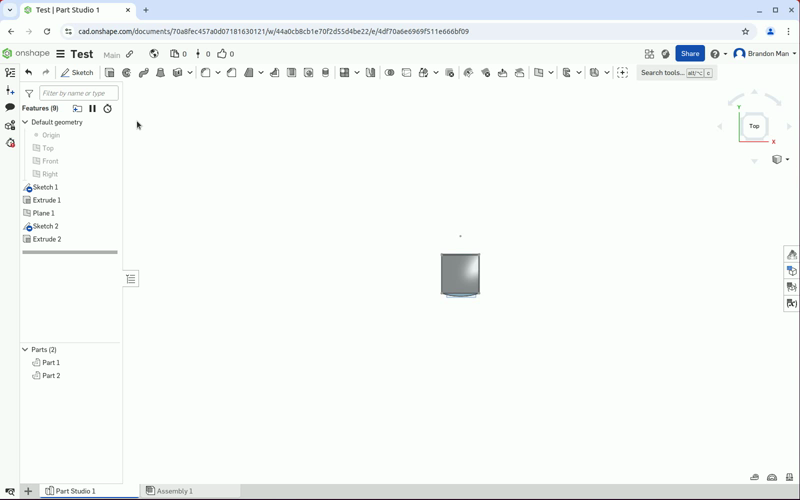
key(shift+h)
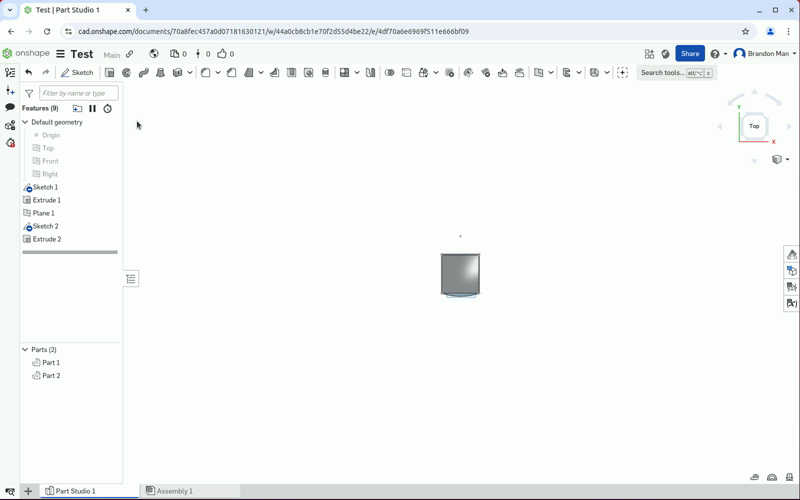
key(shift+7)
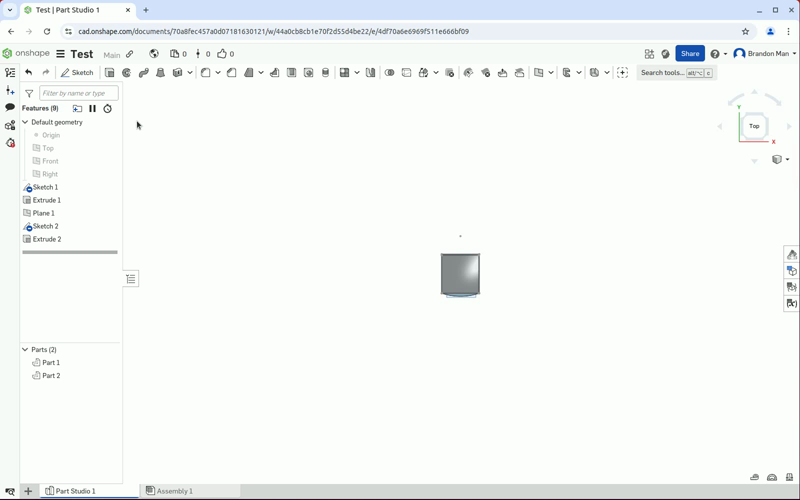
key(up, 3)
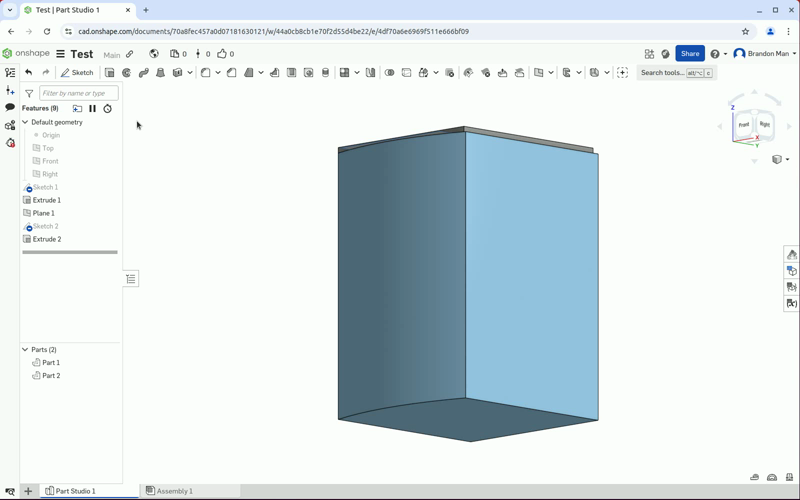
key(left, 3)
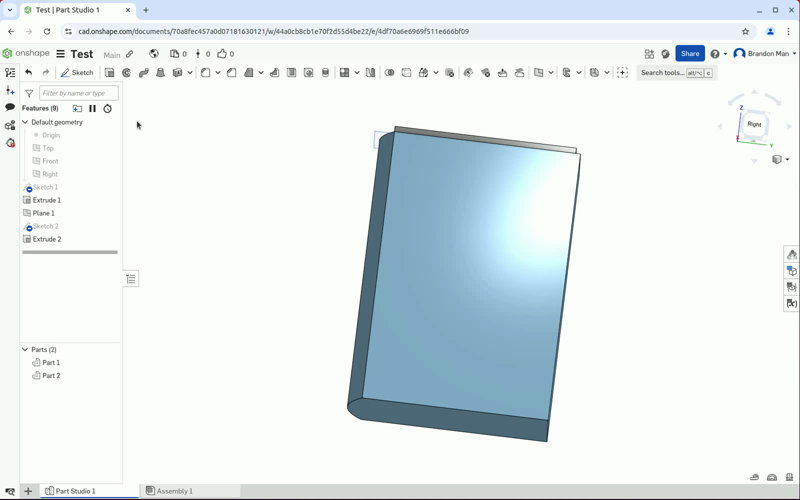
key(right, 3)
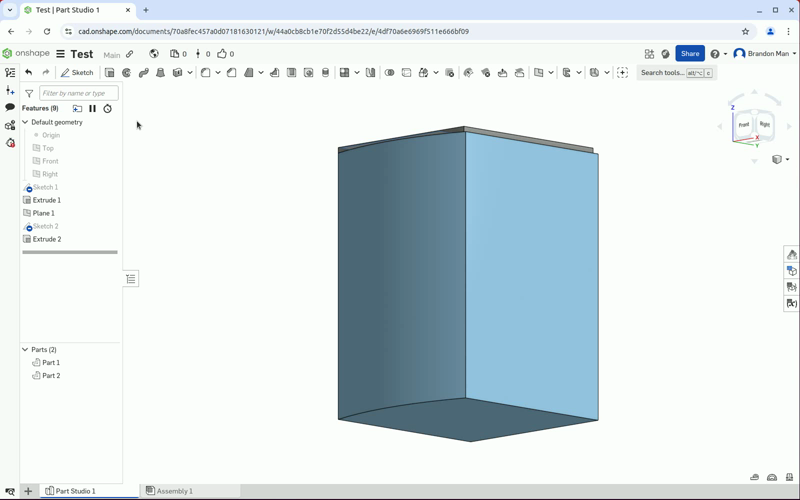
key(down, 3)
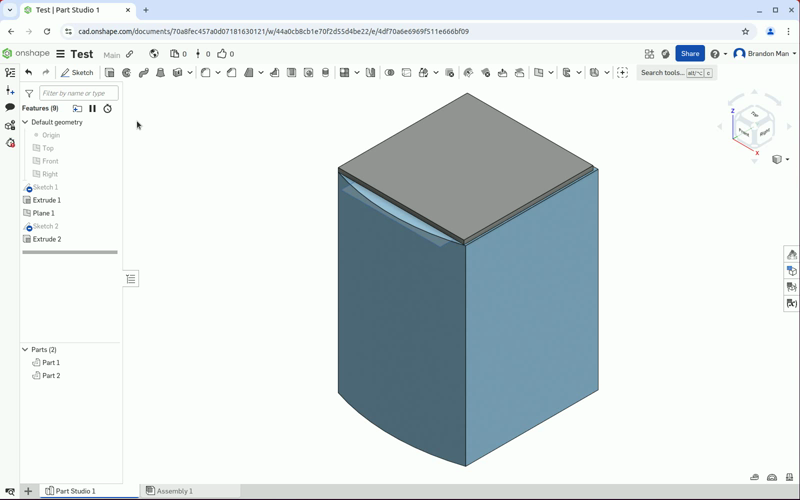
mouse_move(73, 189)
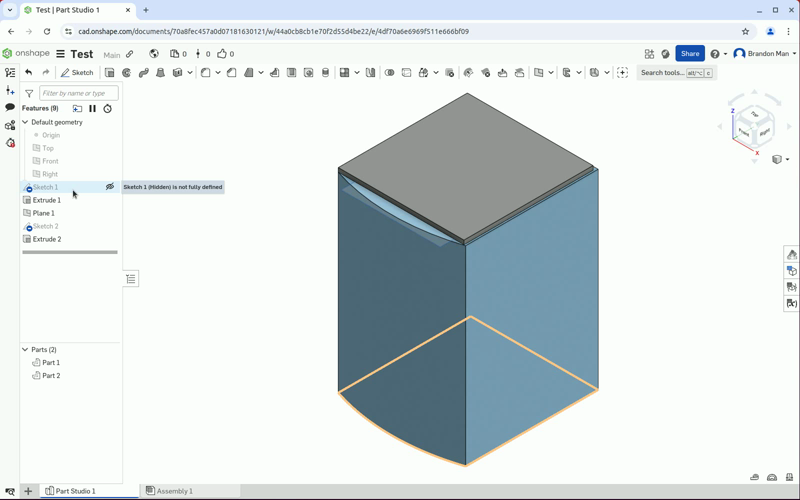
click(73, 189)